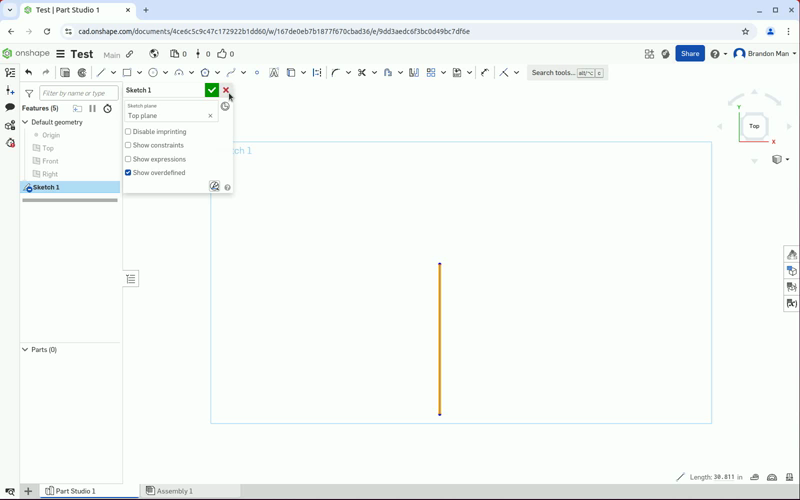
key(shift+h)
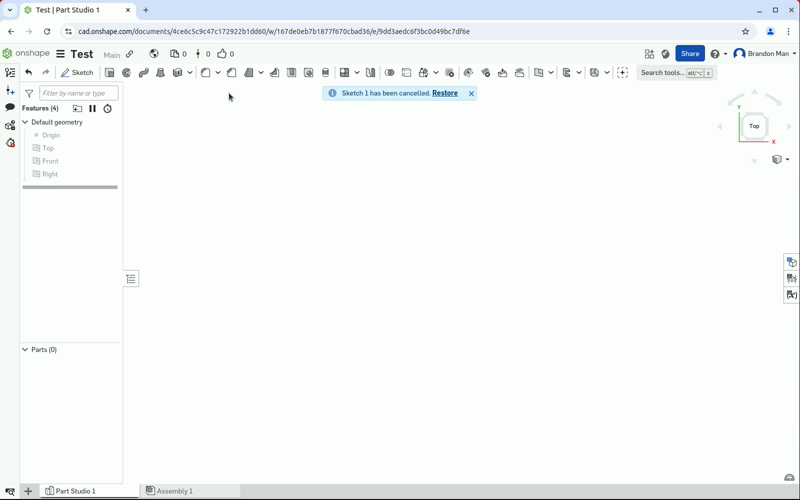
mouse_move(73, 352)
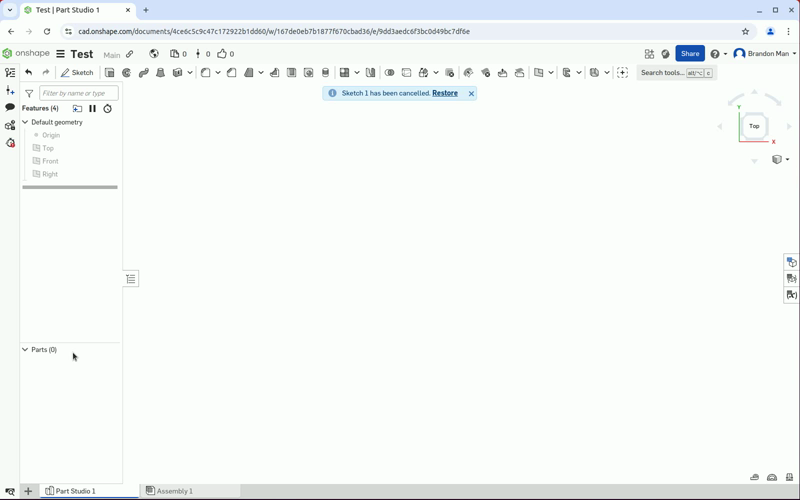
key(y)
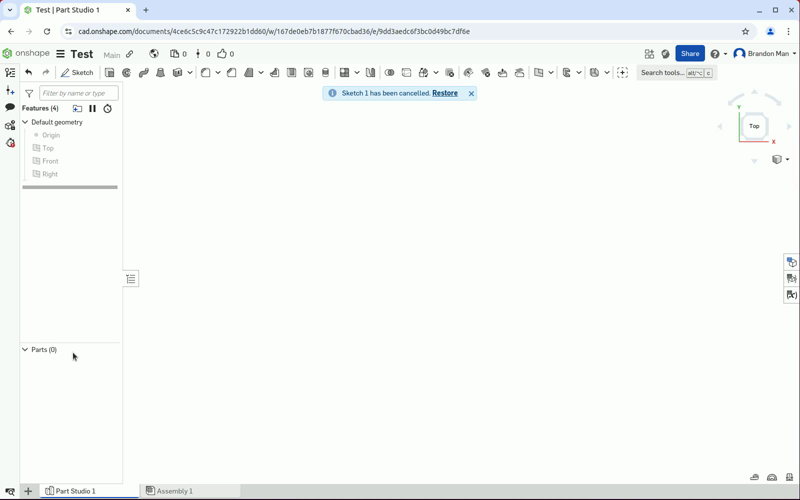
key(shift+p)
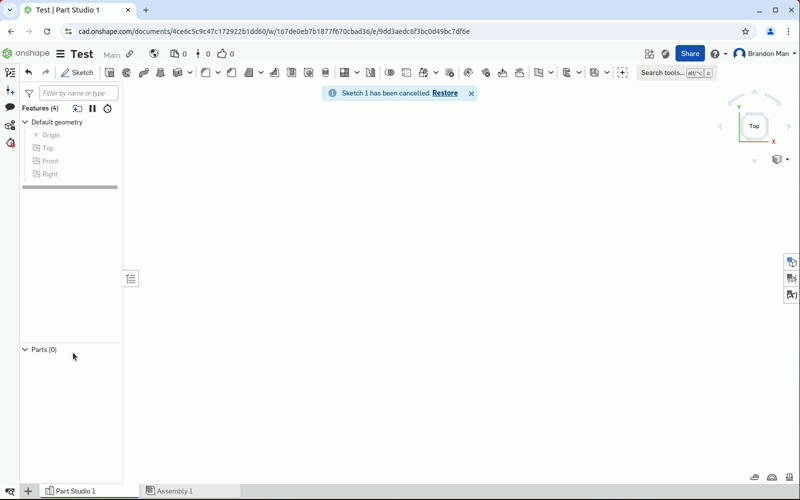
key(space)
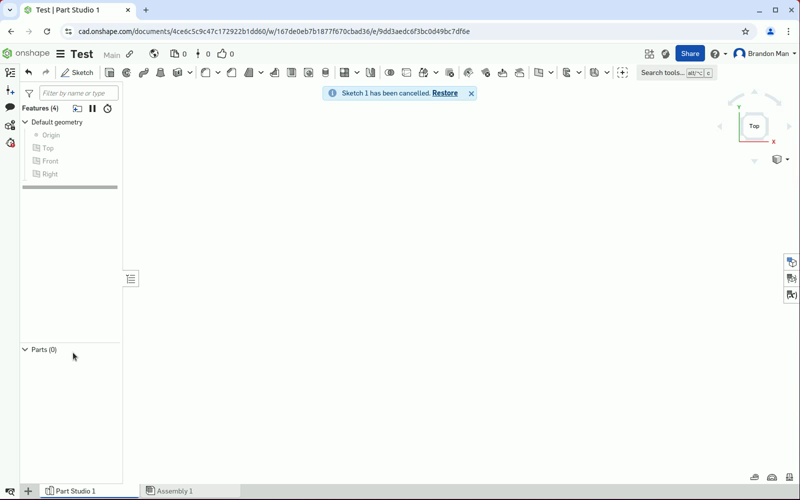
key_down(shift)
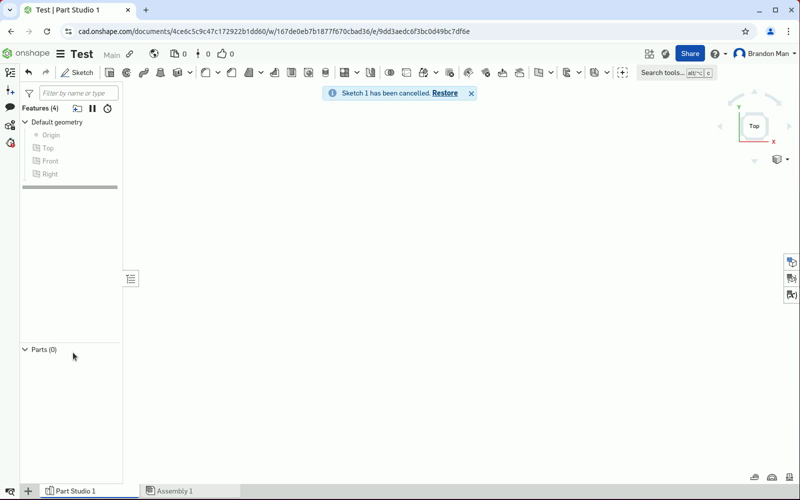
key(up)
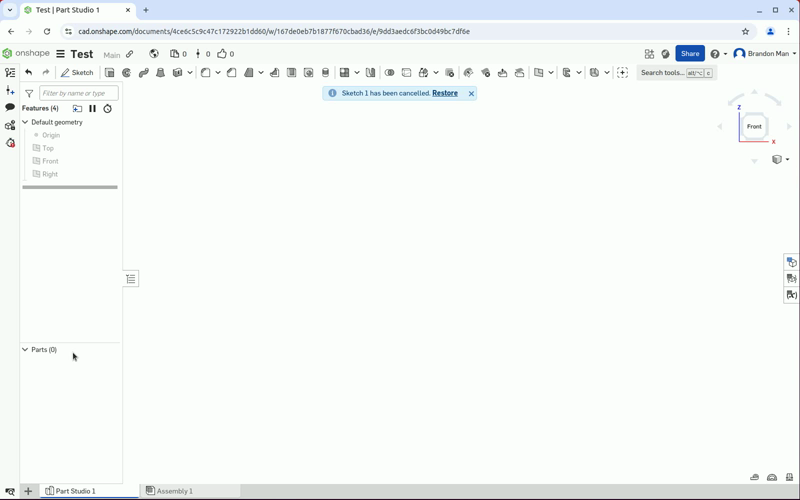
key_up(shift)
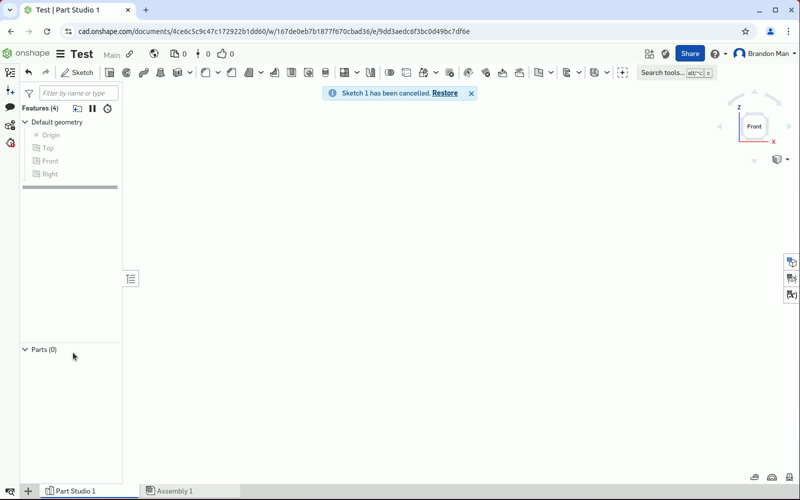
mouse_move(73, 352)
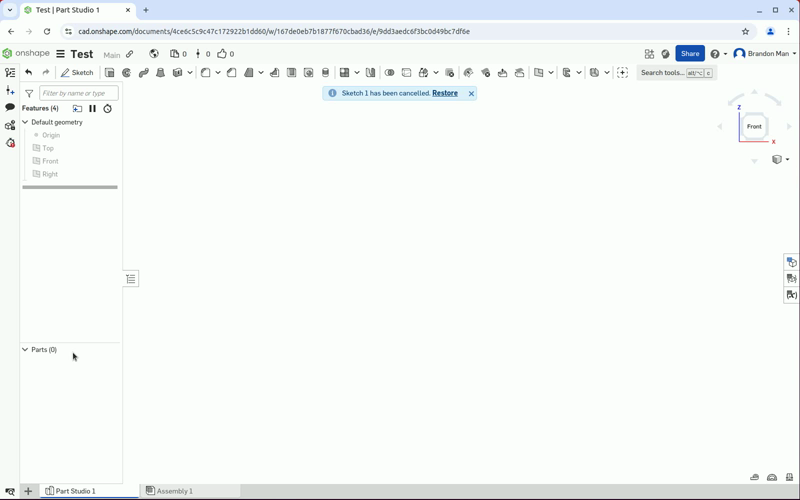
key(shift+y)
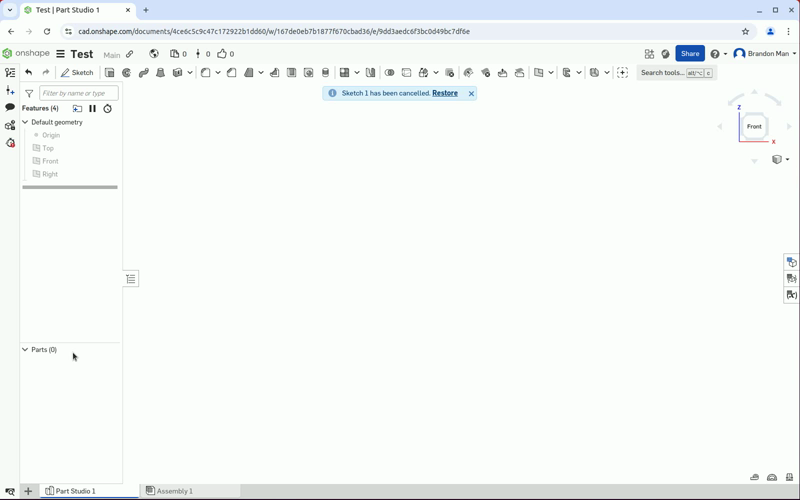
key(shift+s)
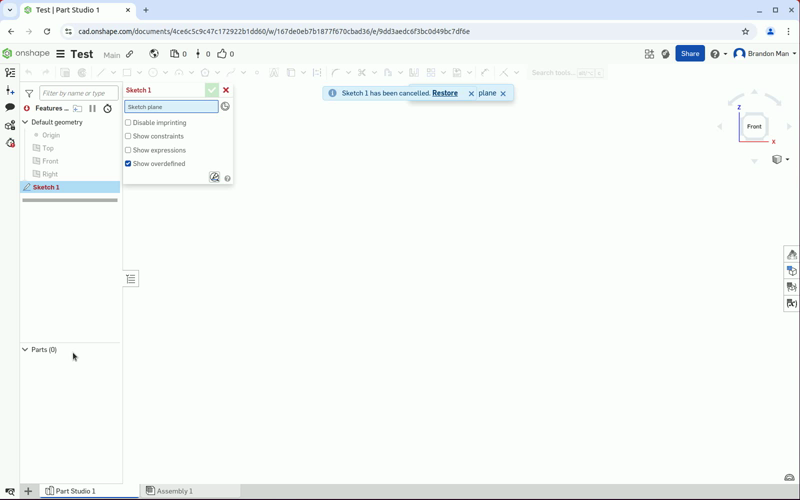
mouse_move(73, 163)
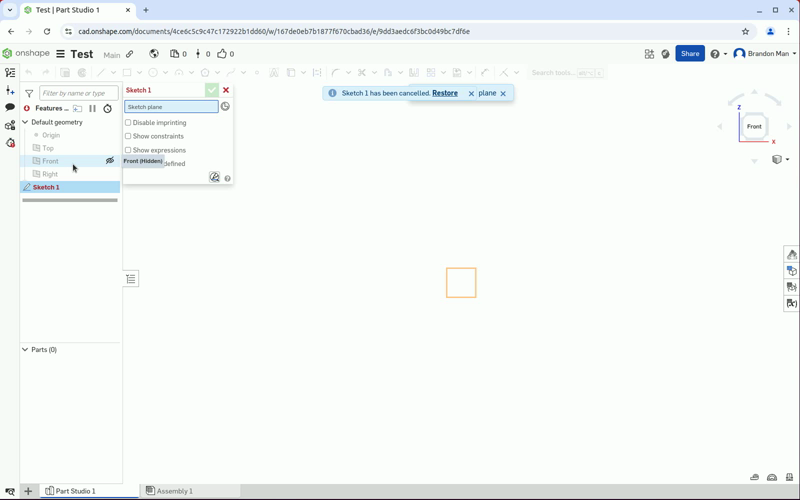
click(73, 163)
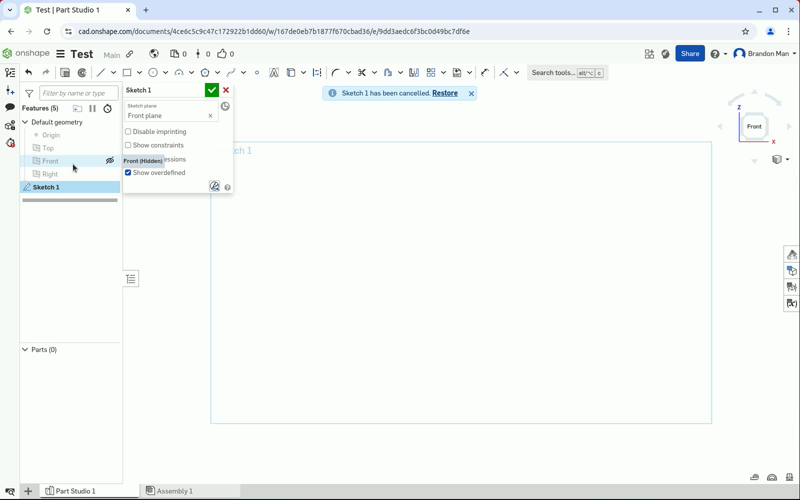
mouse_move(73, 352)
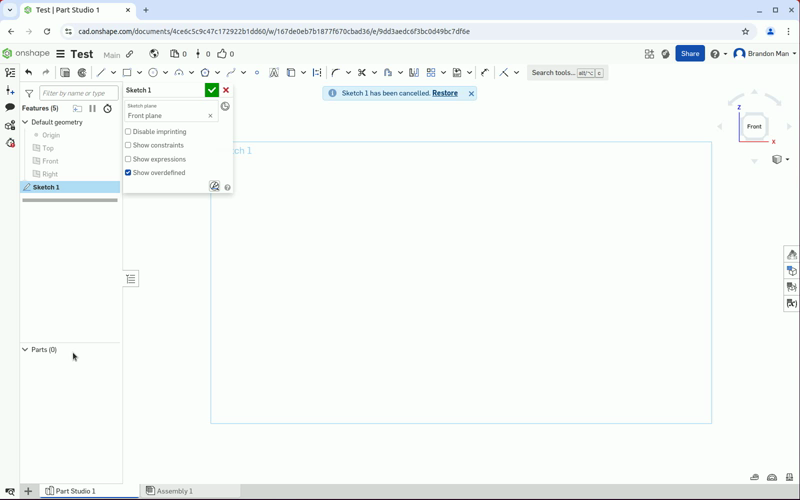
key(y)
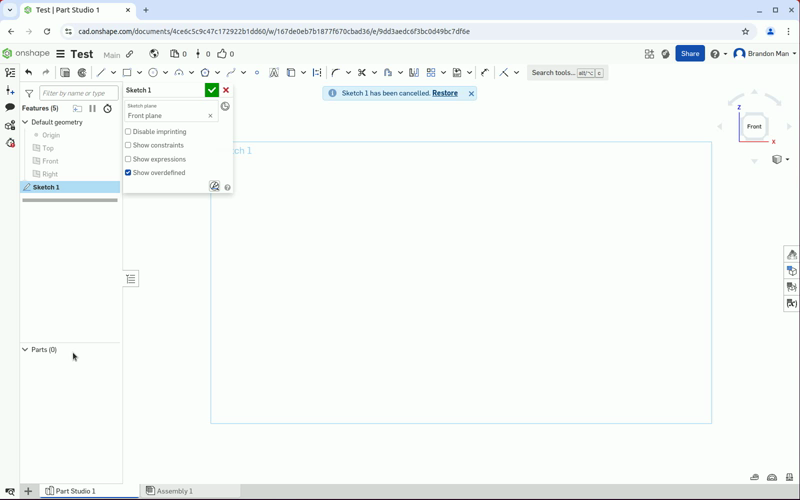
key(l)
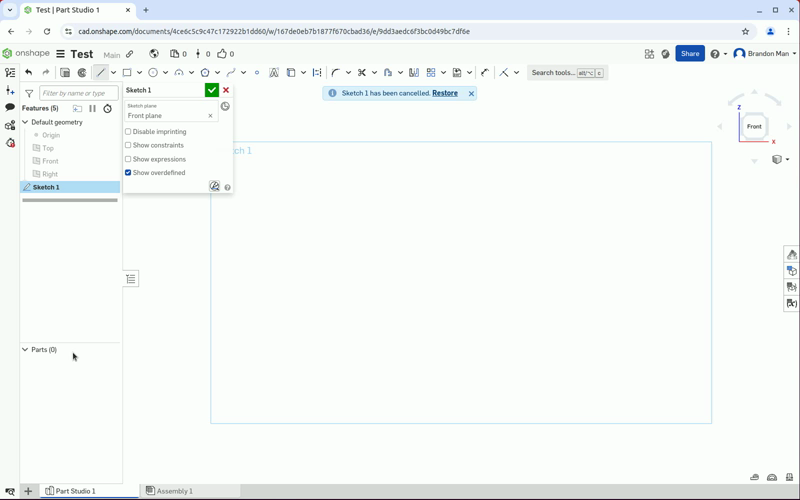
key_down(shift)
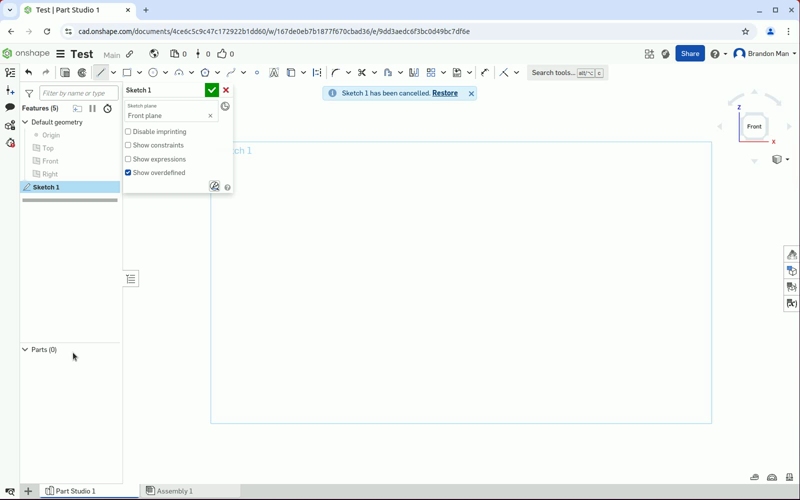
mouse_move(385, 357)
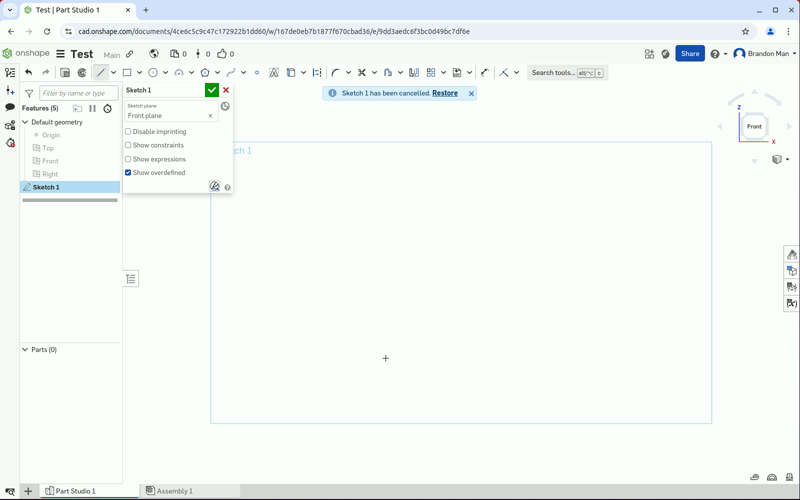
click(385, 357)
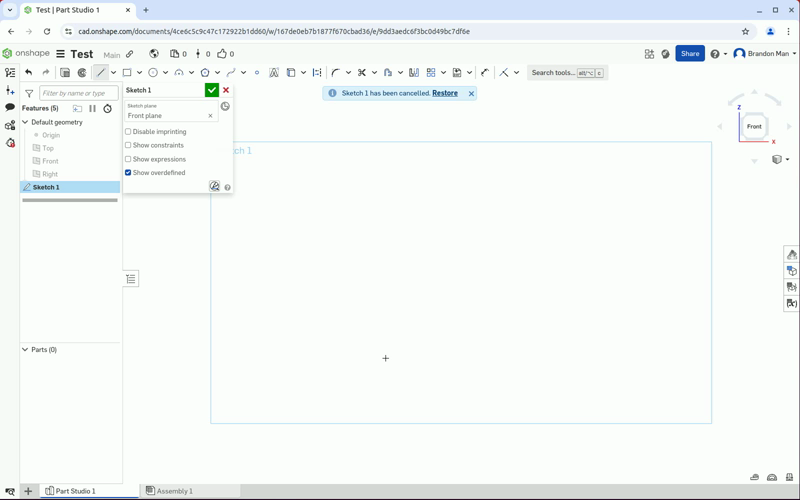
key_up(shift)
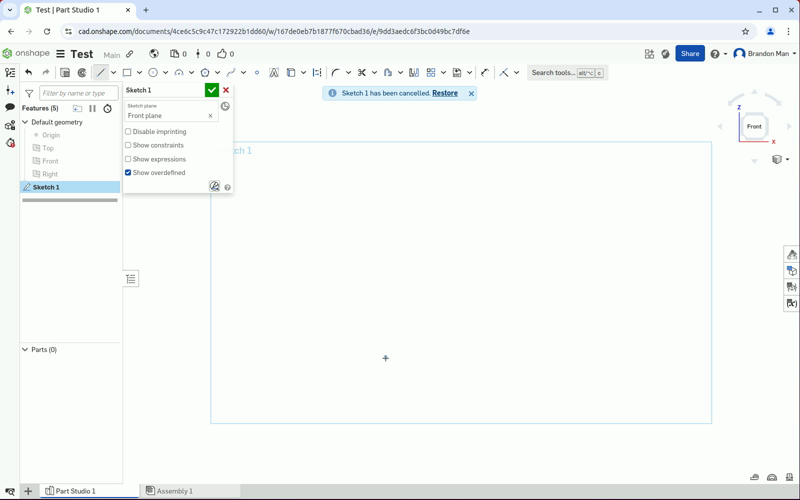
key_down(shift)
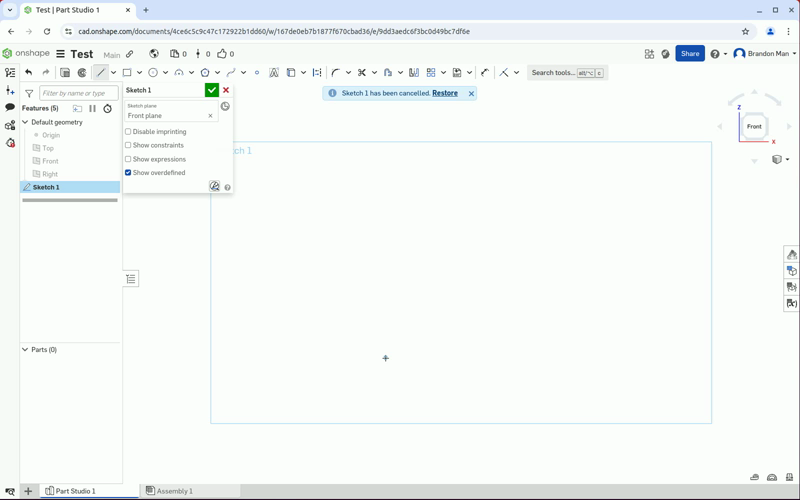
mouse_move(535, 357)
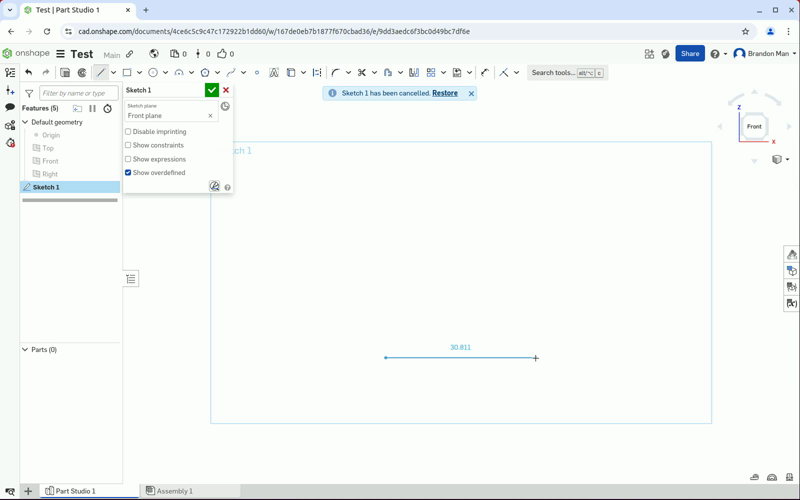
click(535, 357)
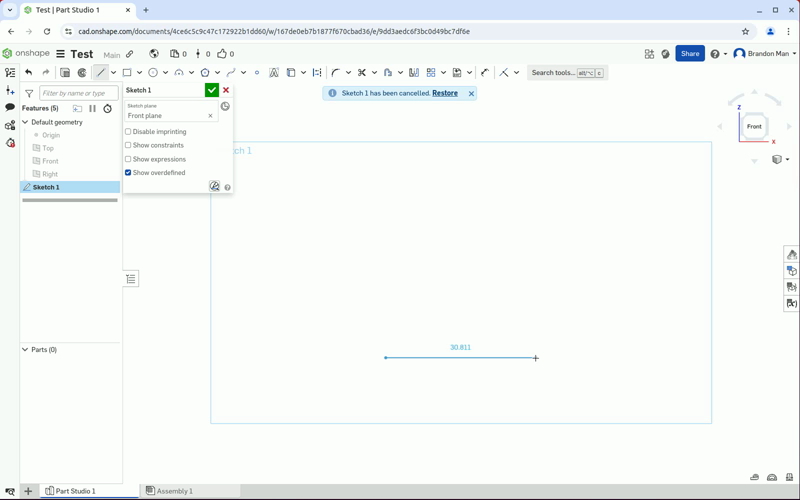
key_up(shift)
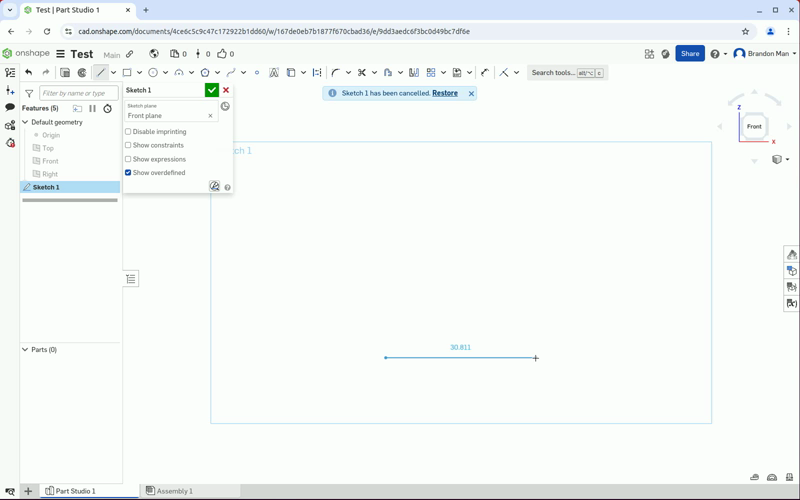
key_down(shift)
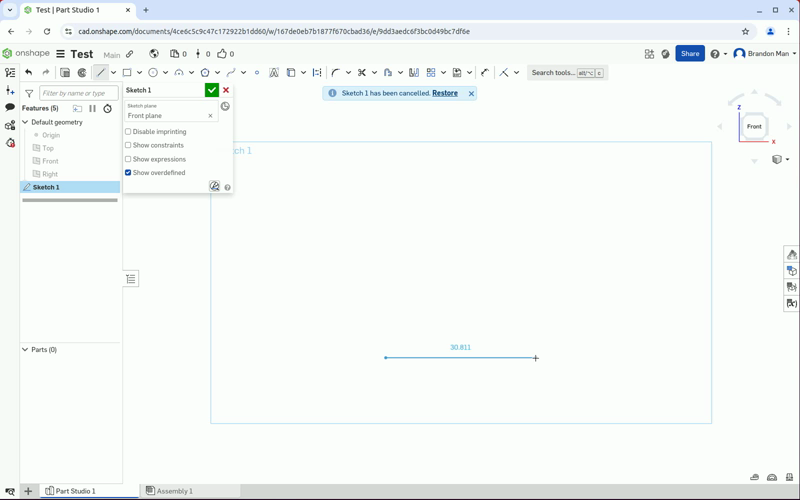
mouse_move(535, 208)
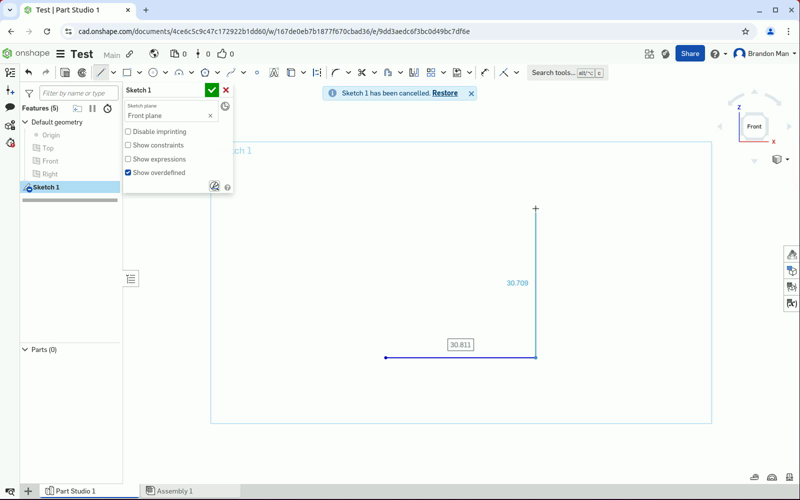
click(535, 208)
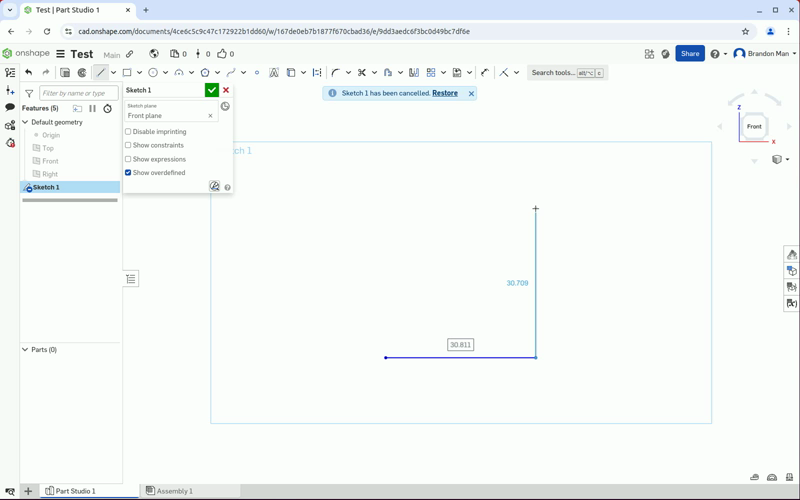
key_up(shift)
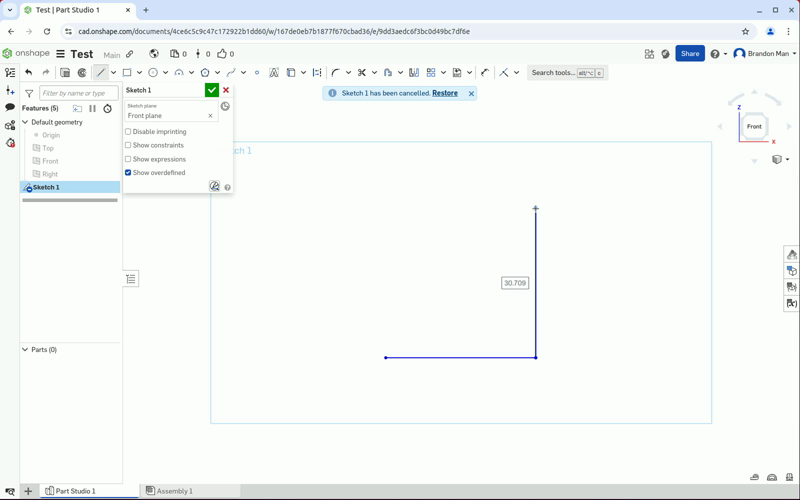
key_down(shift)
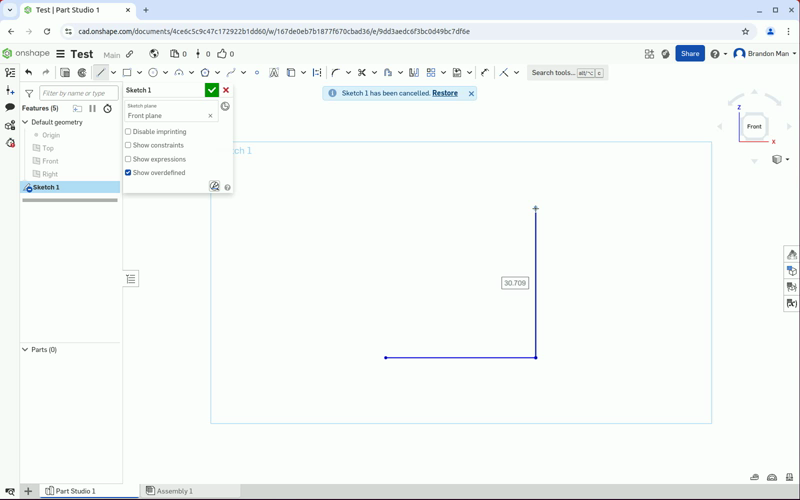
mouse_move(385, 208)
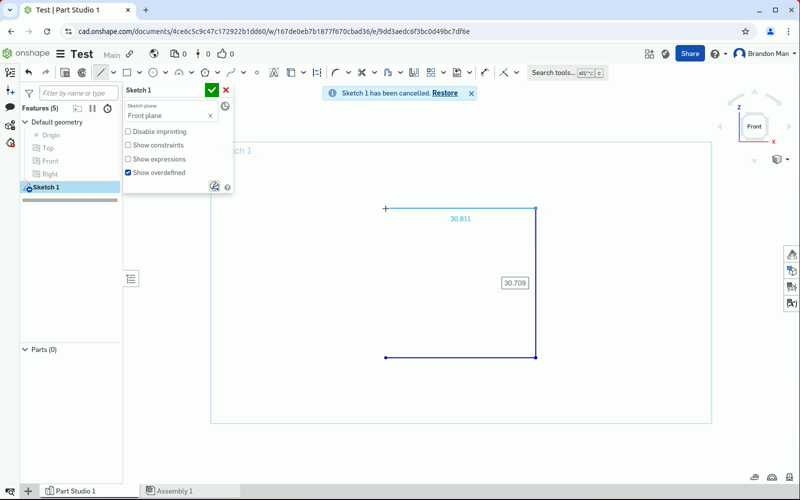
click(385, 208)
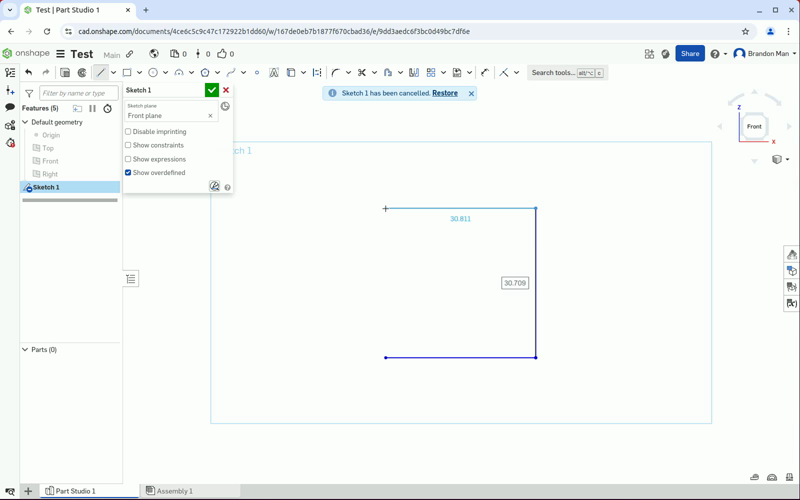
key_up(shift)
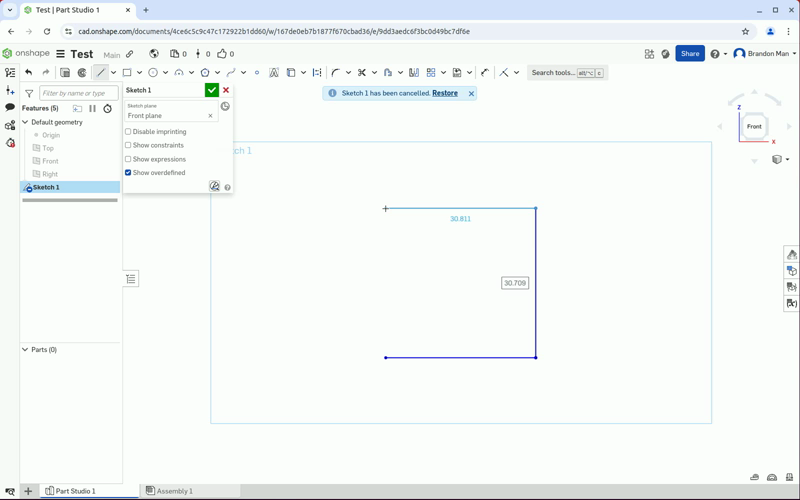
key_down(shift)
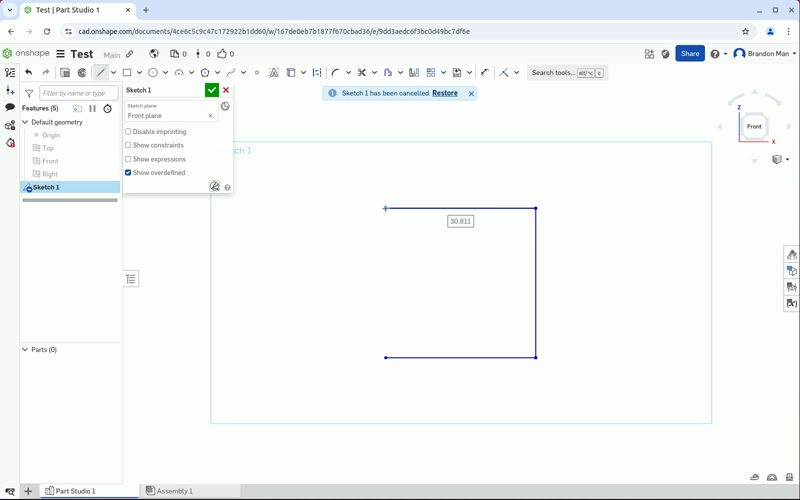
mouse_move(385, 357)
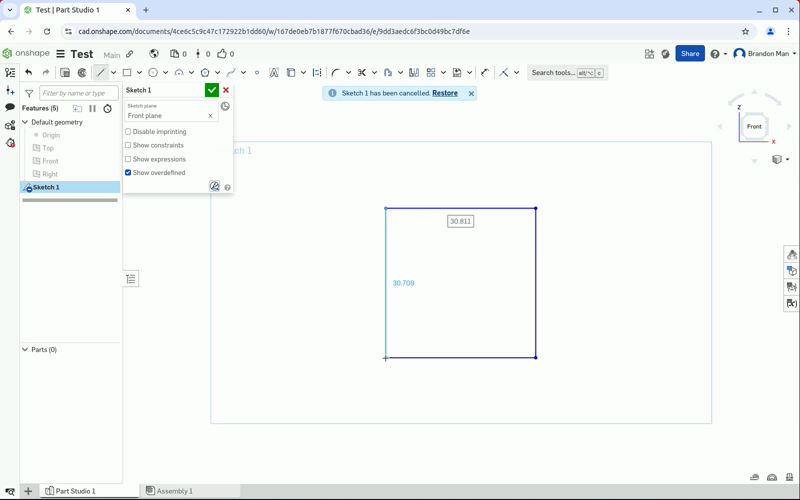
key_up(shift)
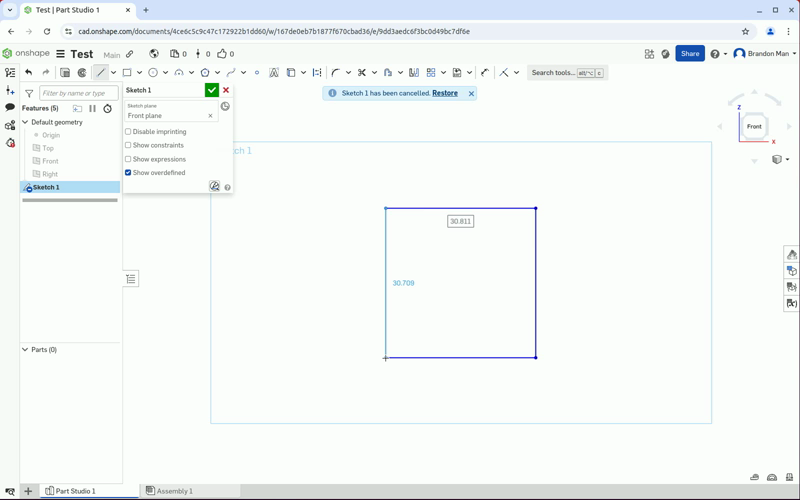
click(385, 357)
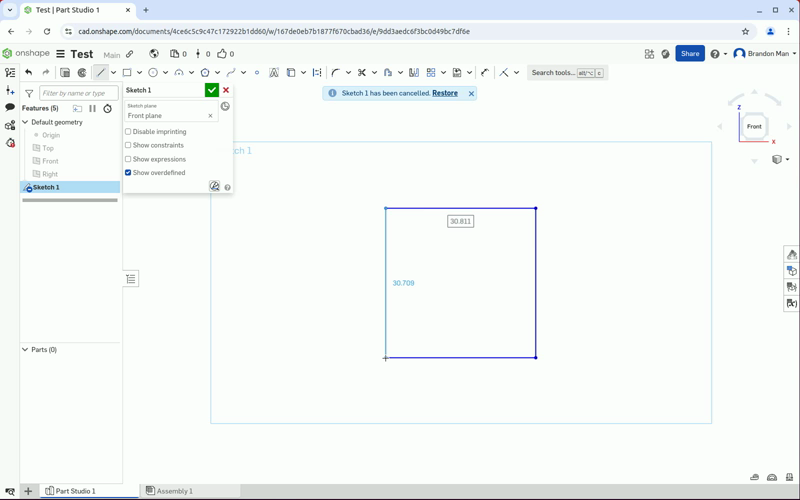
key(esc)
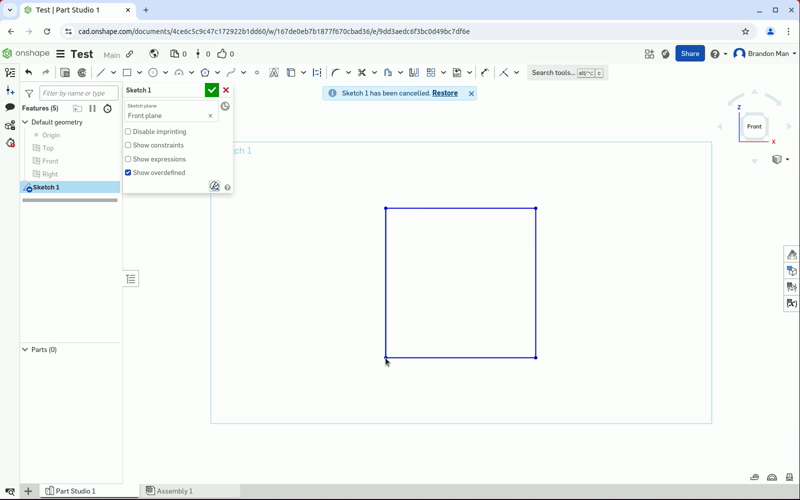
key(c)
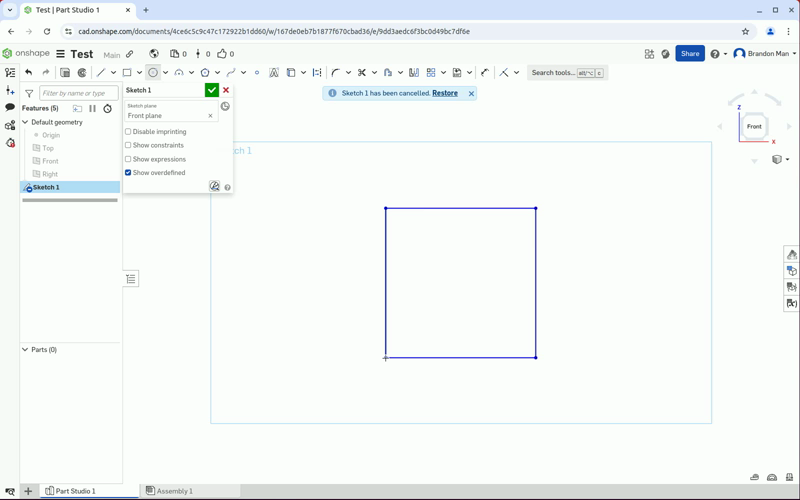
key_down(shift)
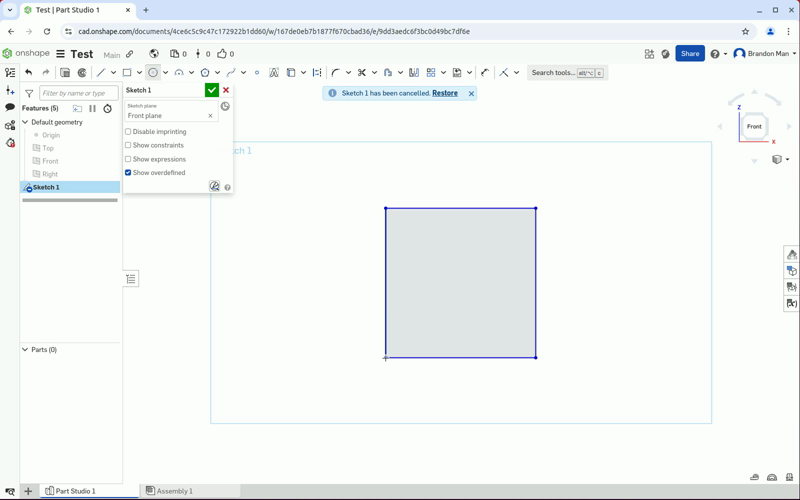
mouse_move(461, 282)
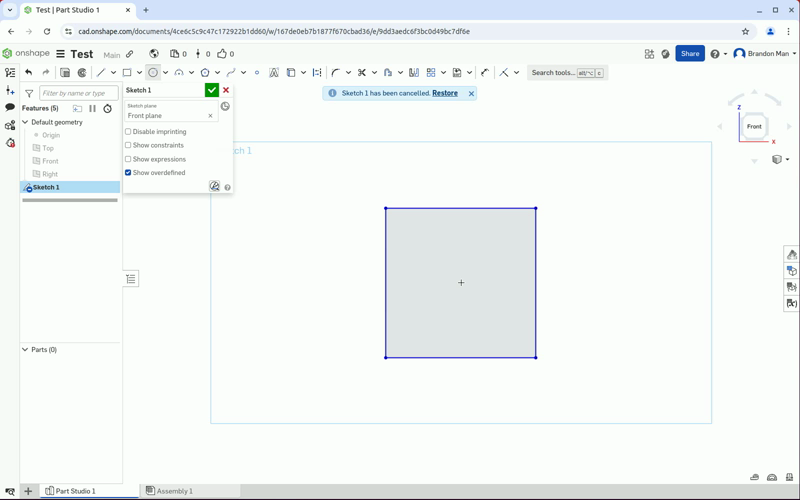
click(461, 282)
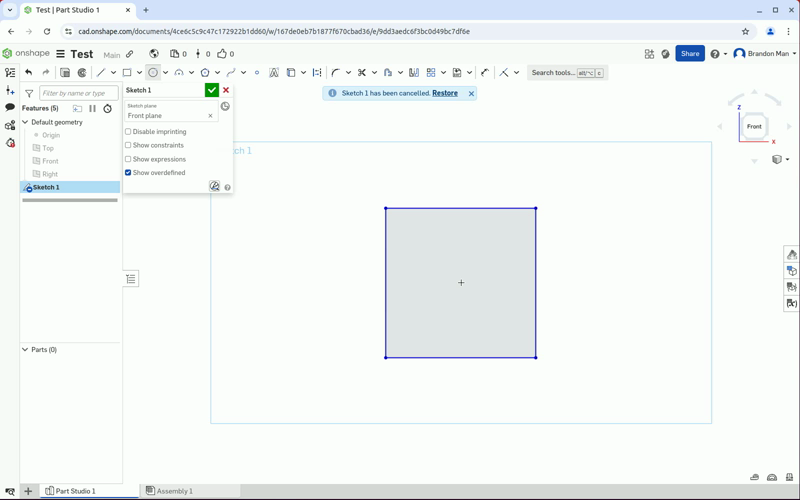
key_up(shift)
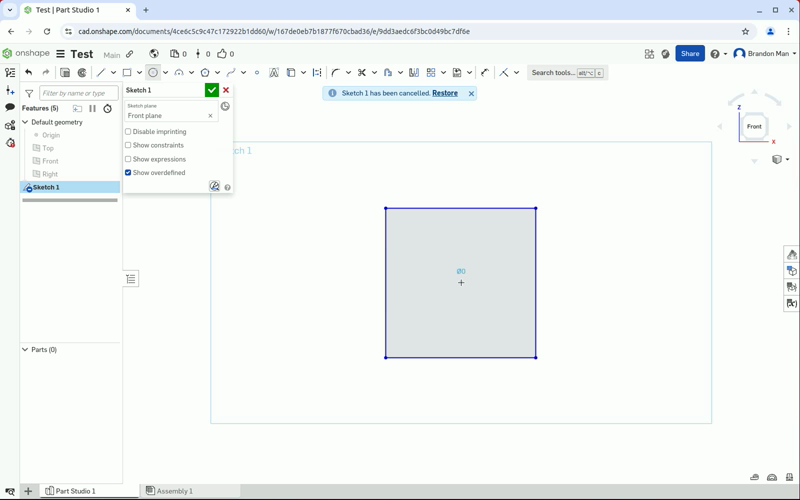
mouse_move(477, 282)
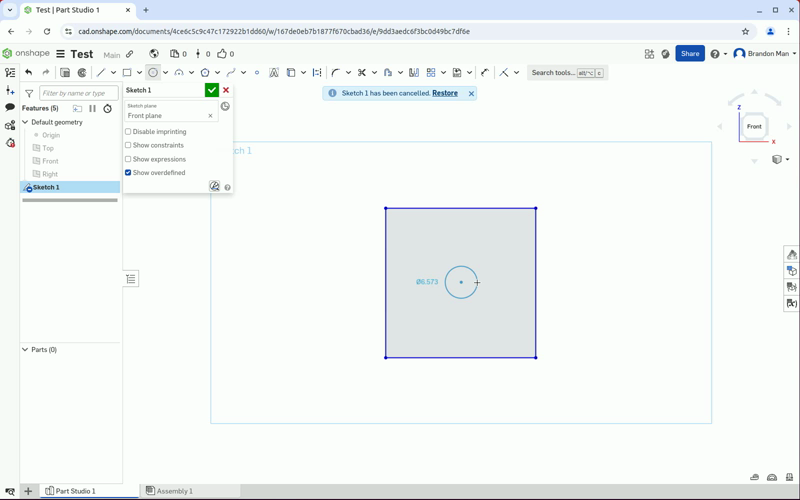
click(477, 282)
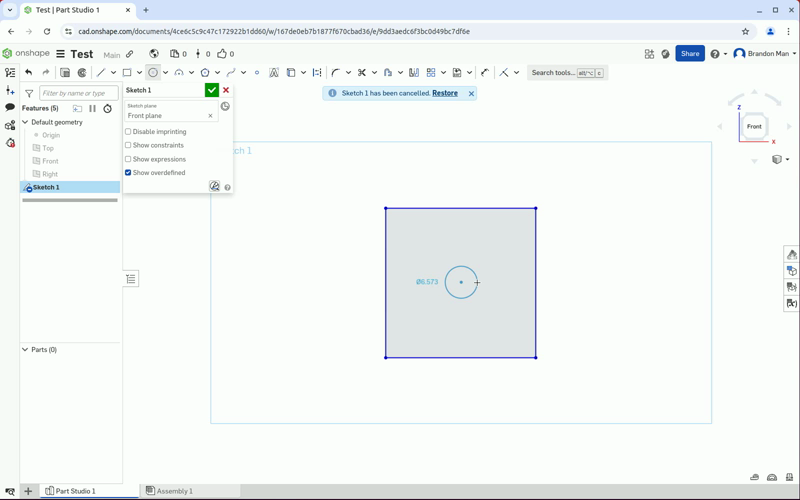
key(esc)
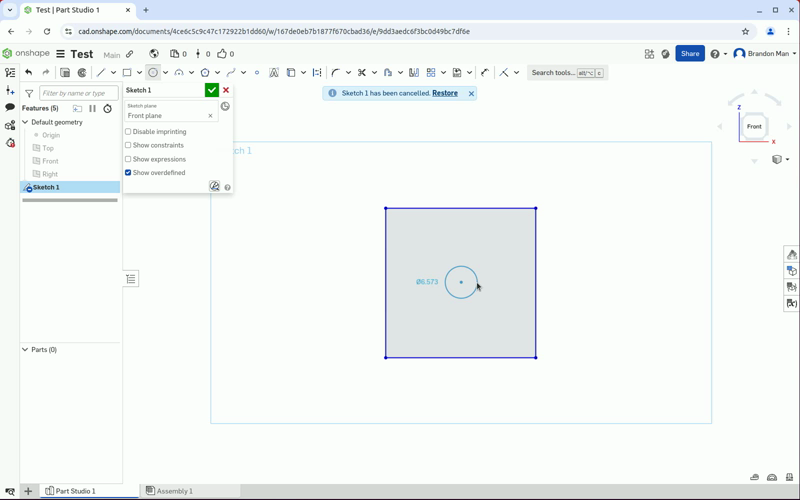
mouse_move(509, 273)
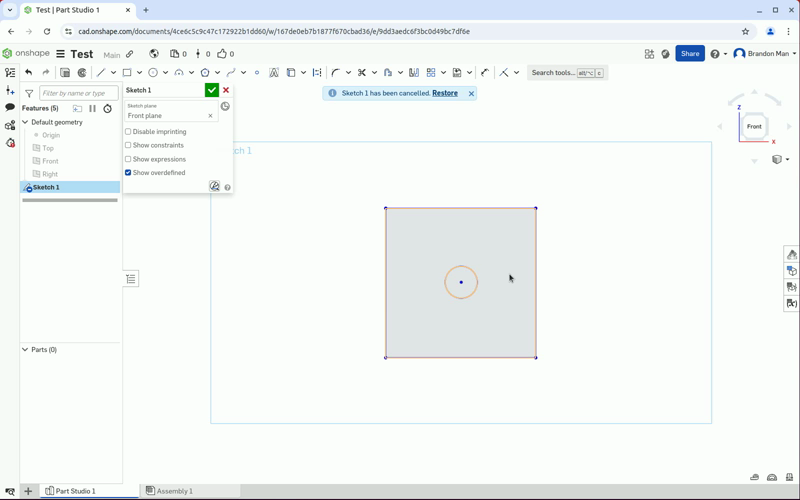
click(509, 273)
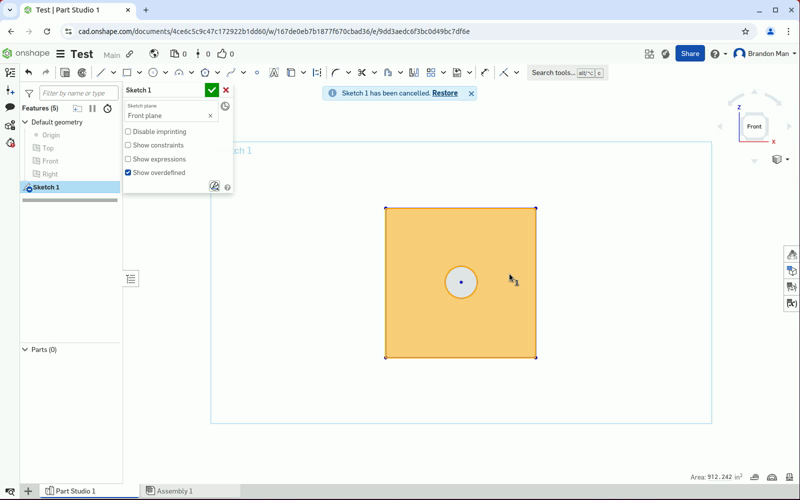
mouse_move(73, 352)
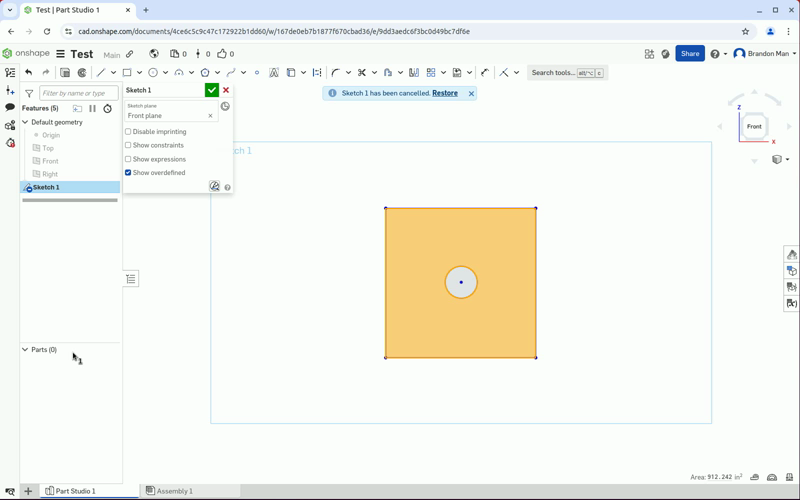
key(shift+y)
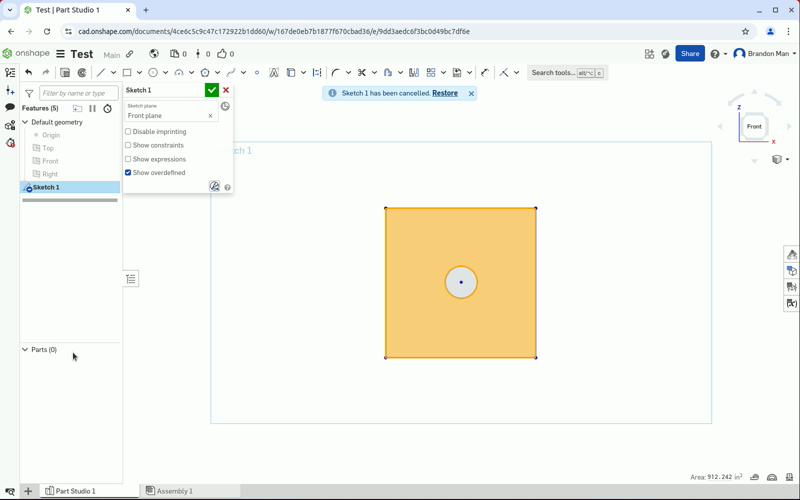
key(shift+e)
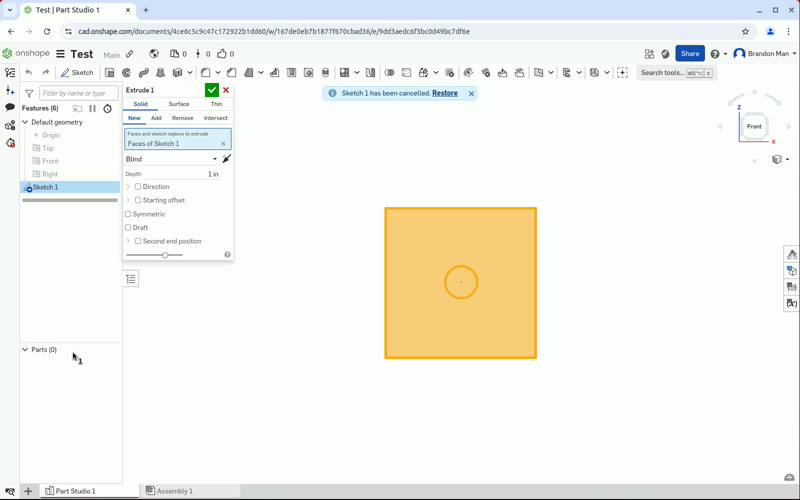
mouse_move(143, 106)
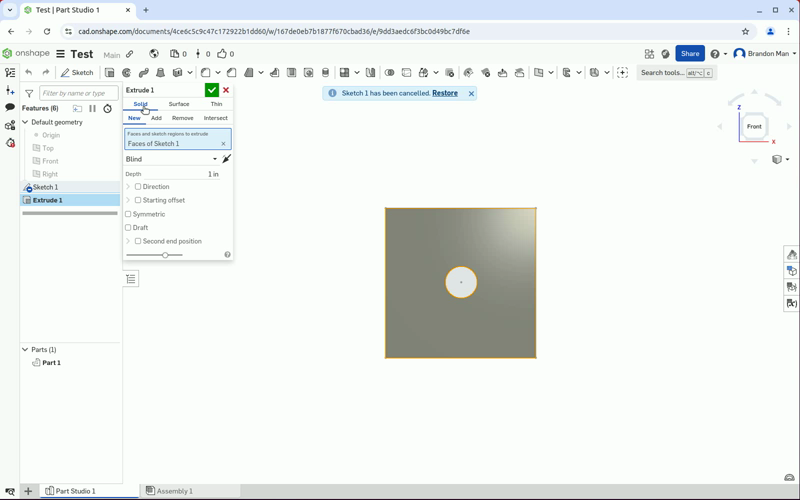
click(143, 106)
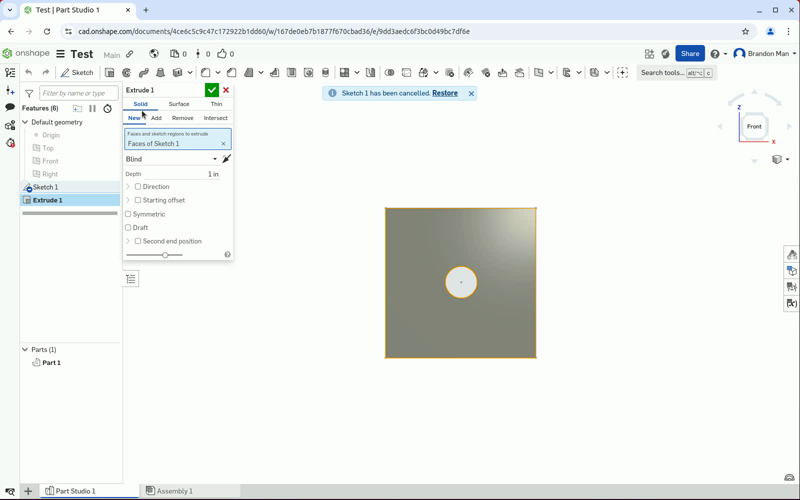
mouse_move(137, 120)
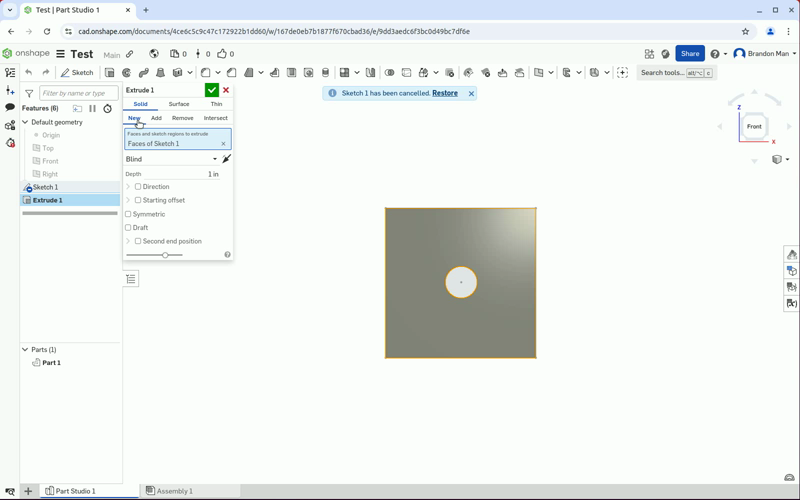
click(137, 120)
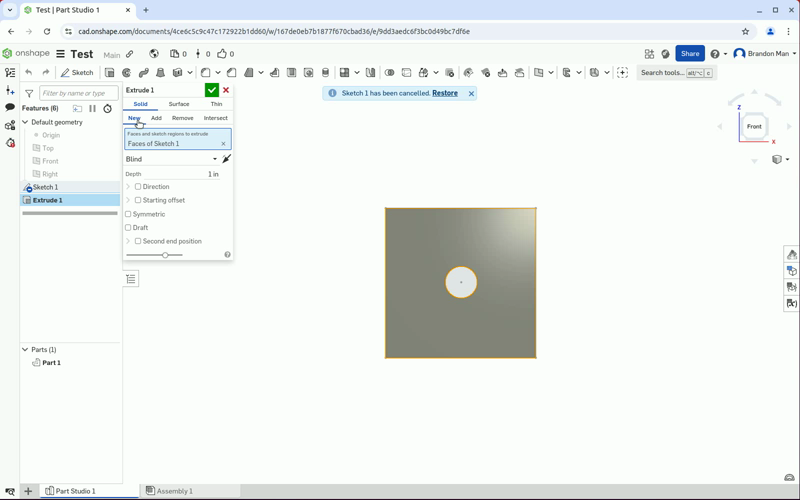
key(tab, 4)
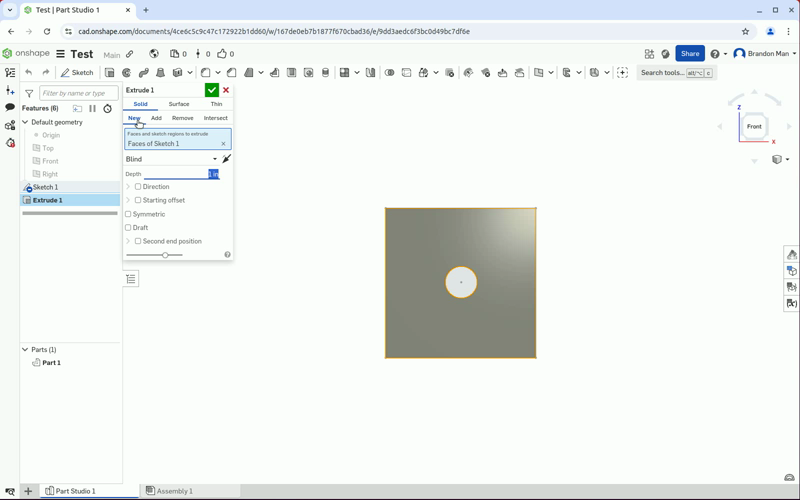
text(7.703)
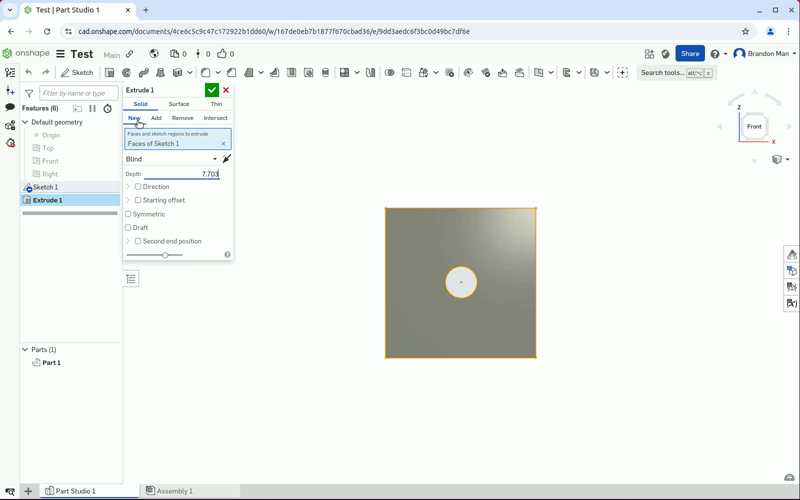
key(enter)
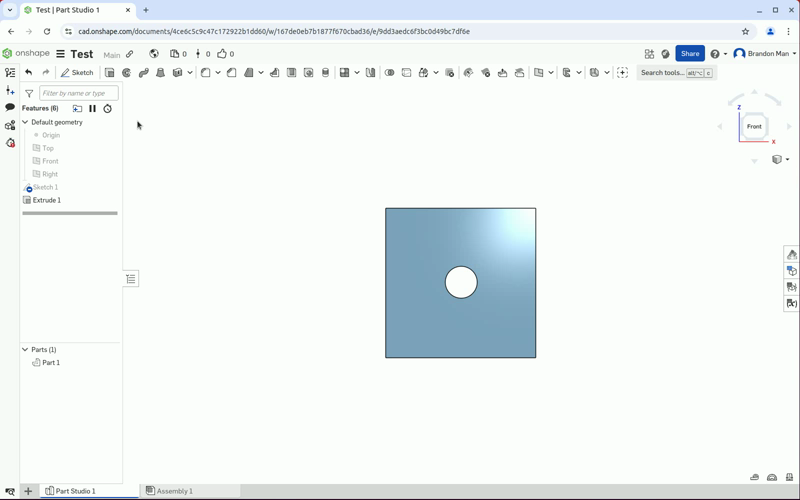
key(shift+h)
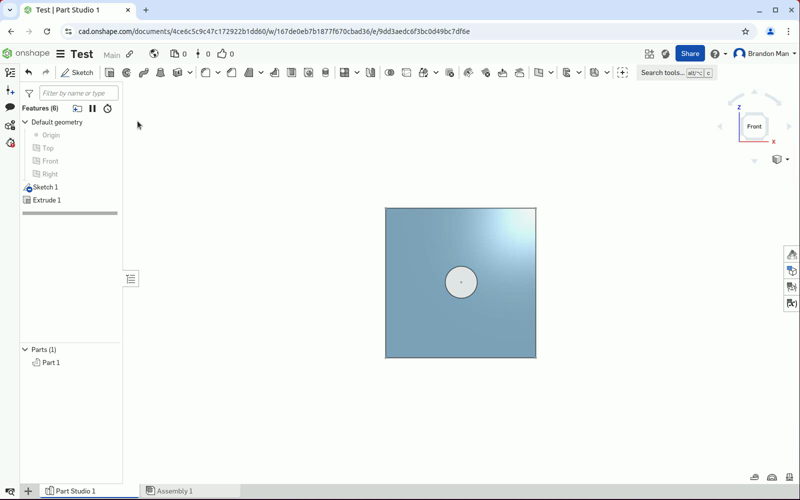
key(shift+h)
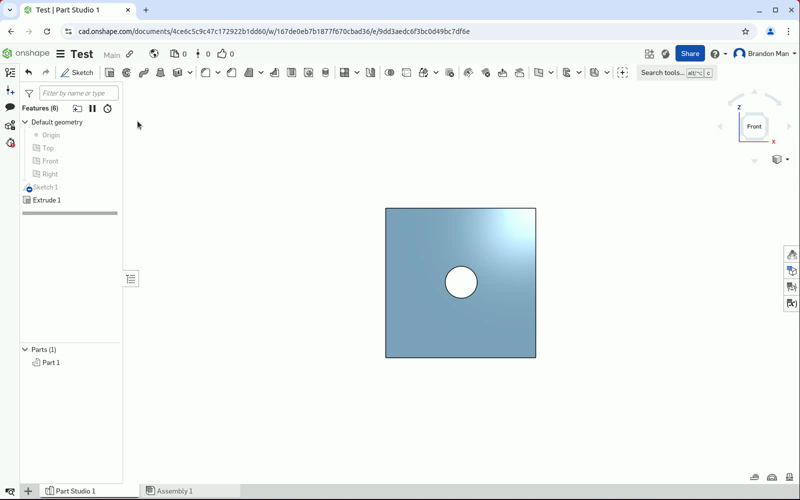
mouse_move(73, 189)
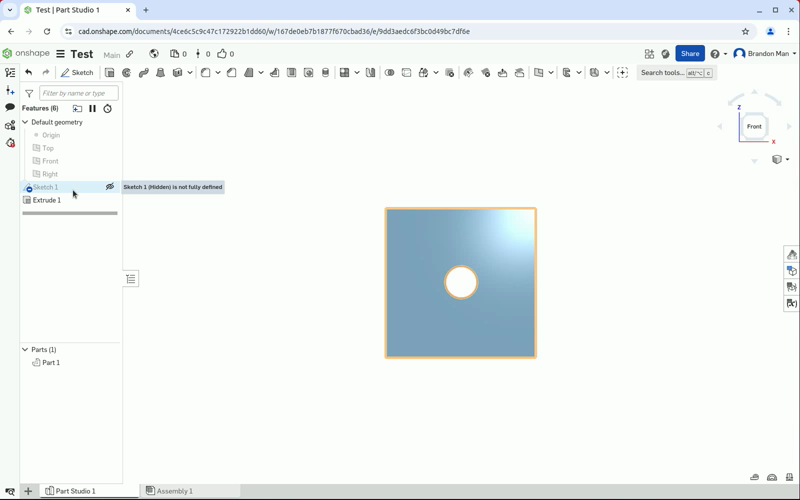
click(73, 189)
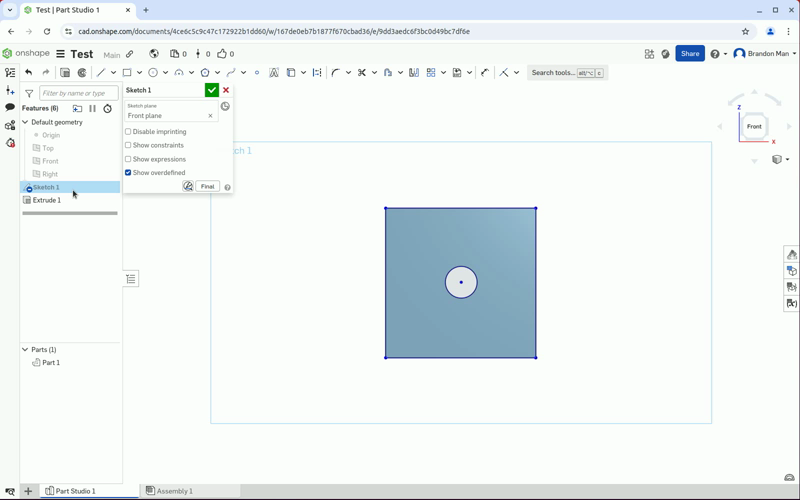
mouse_move(229, 92)
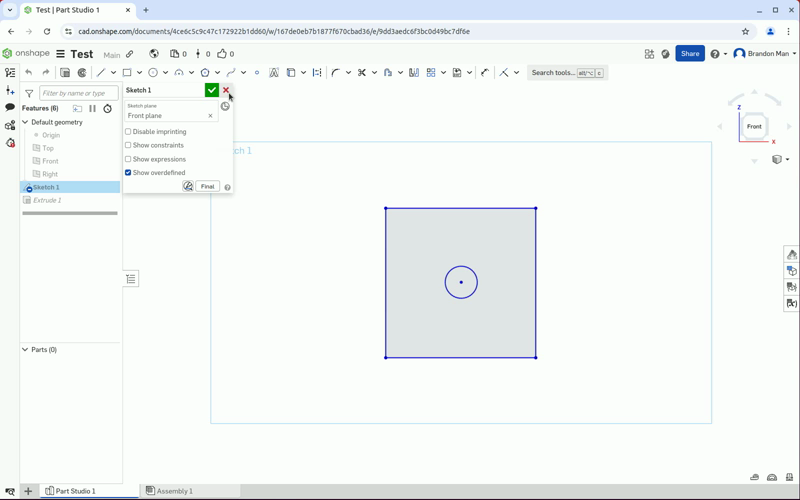
click(229, 92)
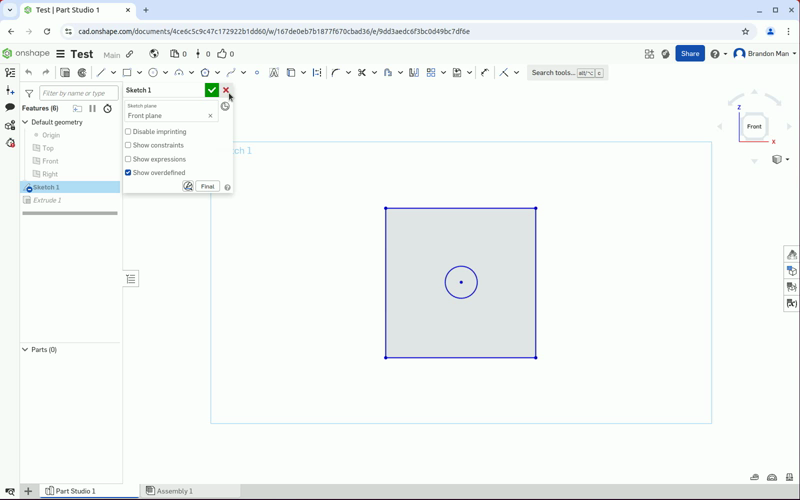
key(shift+s)
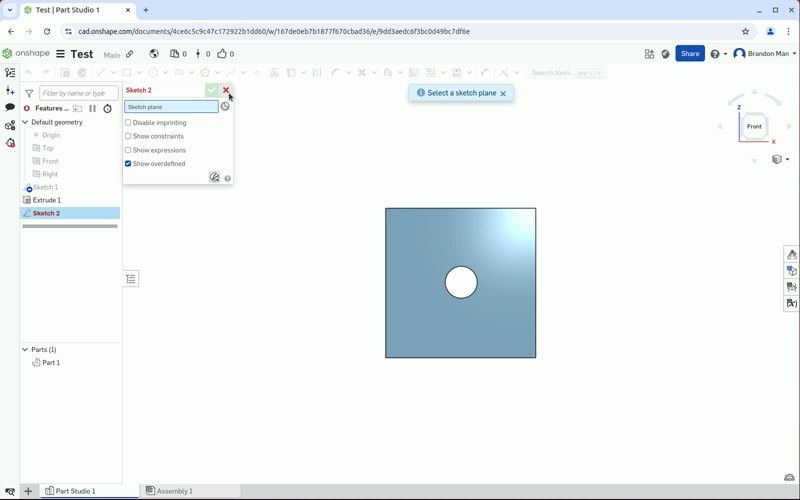
mouse_move(73, 163)
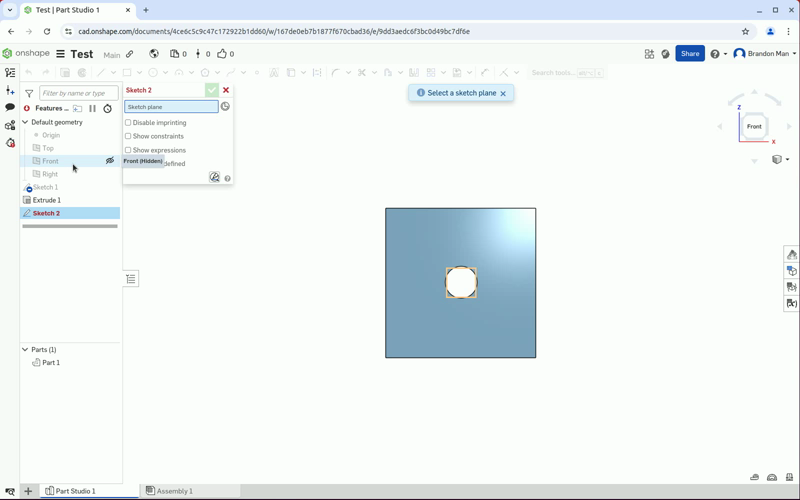
click(73, 163)
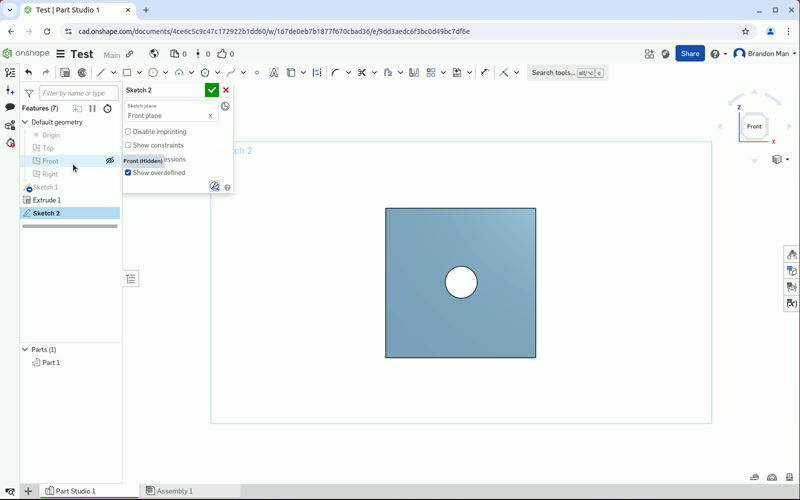
mouse_move(73, 352)
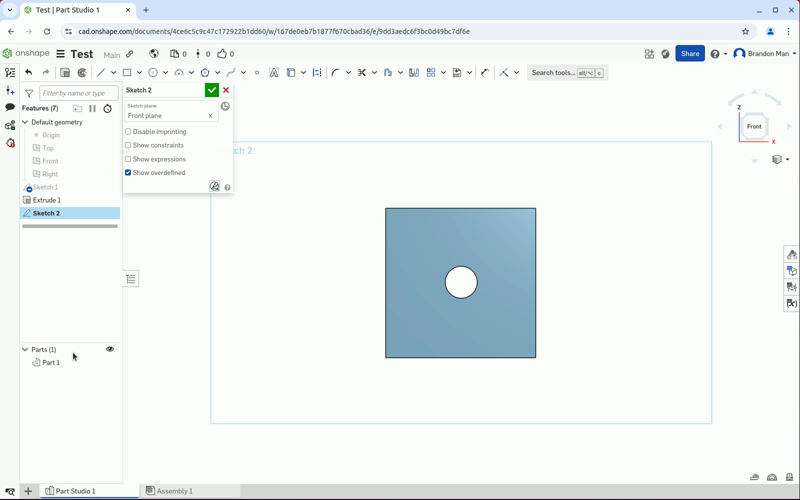
key(y)
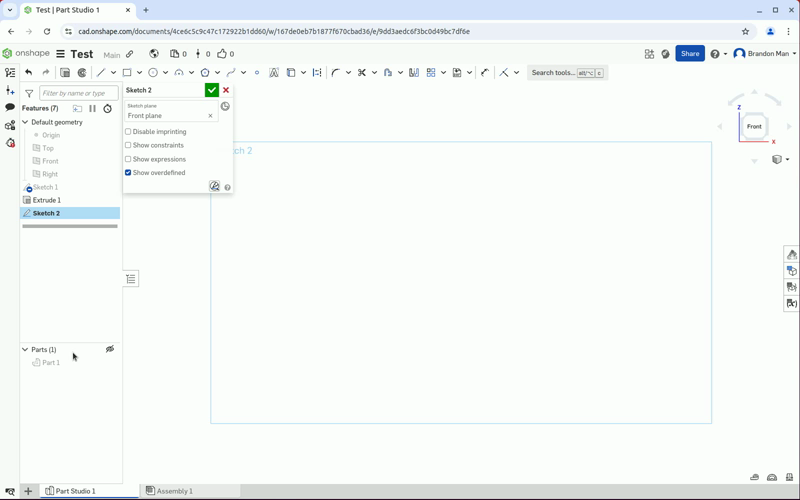
key(l)
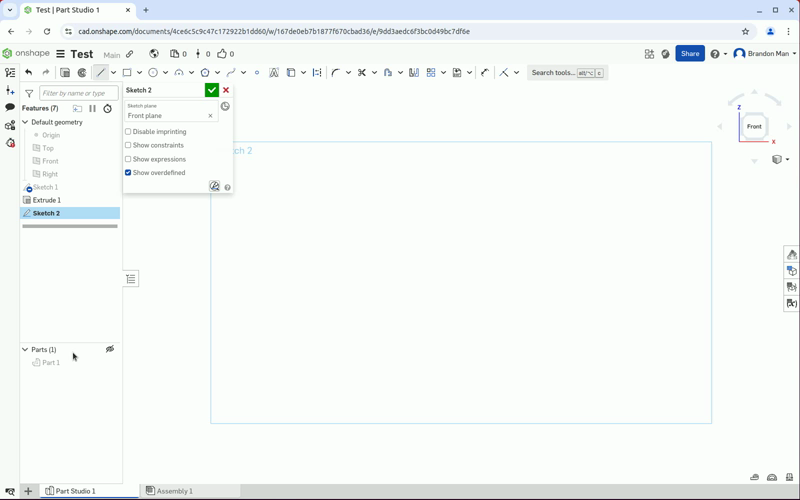
key_down(shift)
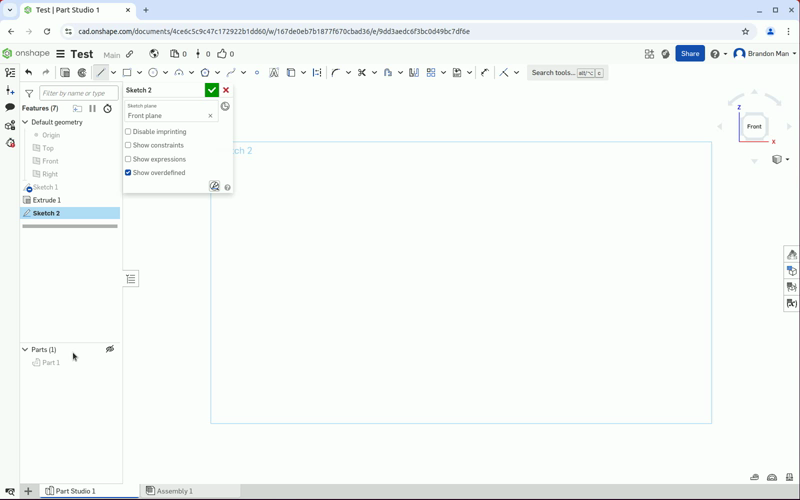
mouse_move(423, 320)
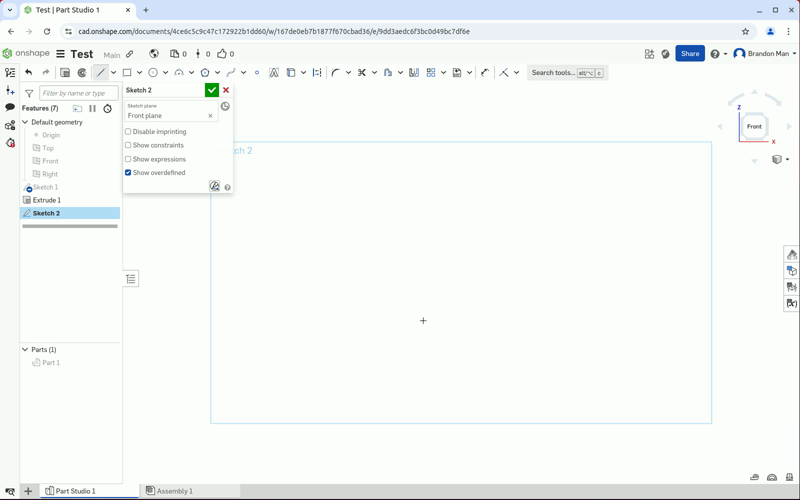
click(423, 320)
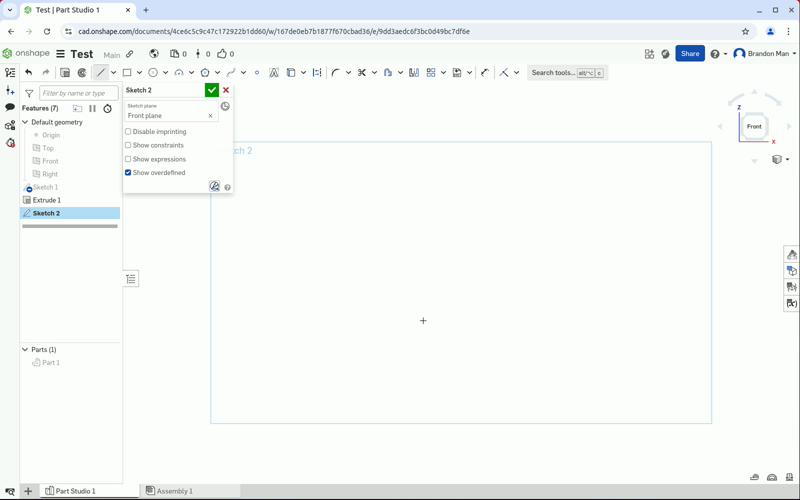
key_up(shift)
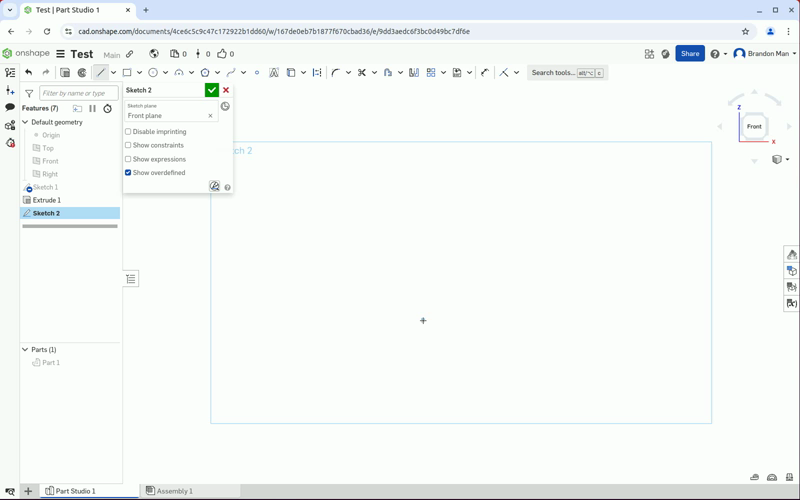
key_down(shift)
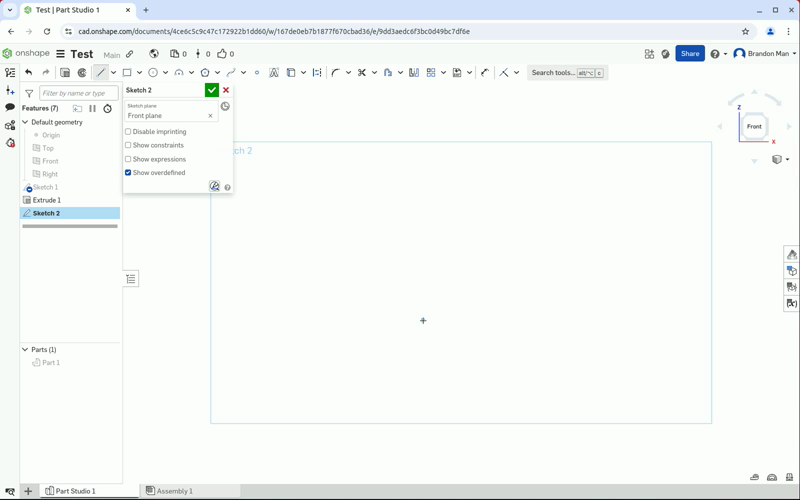
mouse_move(498, 320)
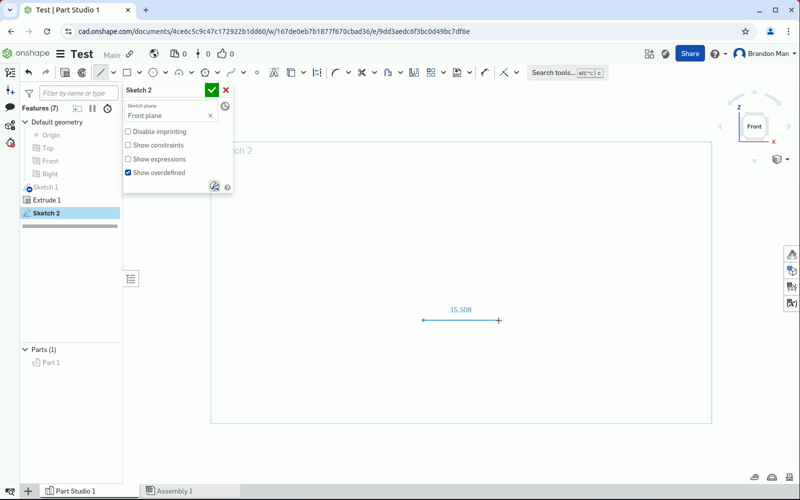
click(498, 320)
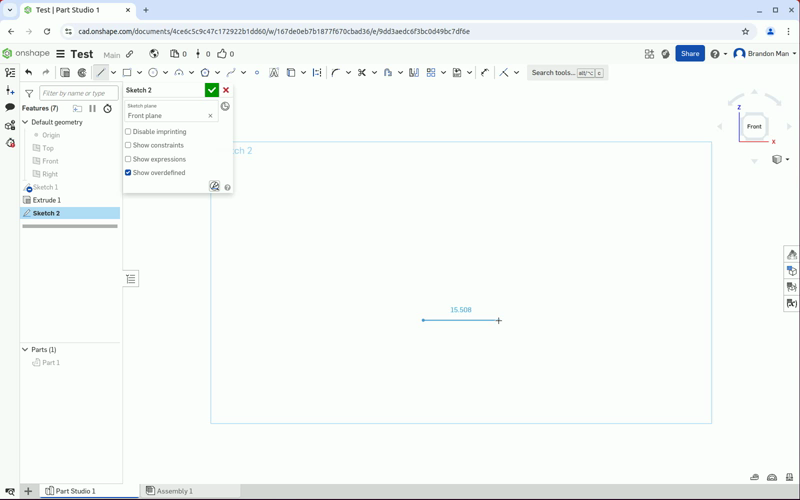
key_up(shift)
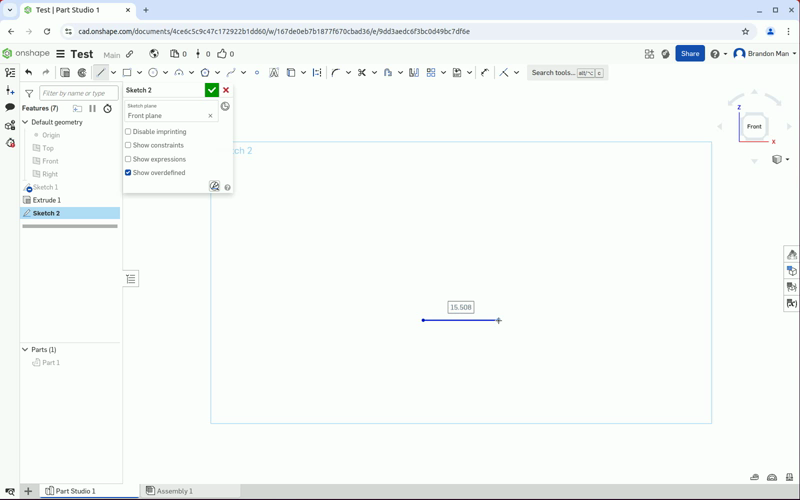
key_down(shift)
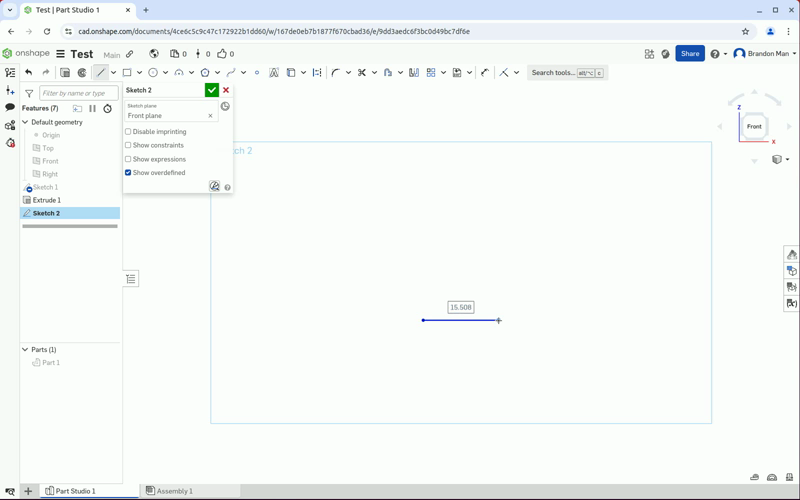
mouse_move(498, 245)
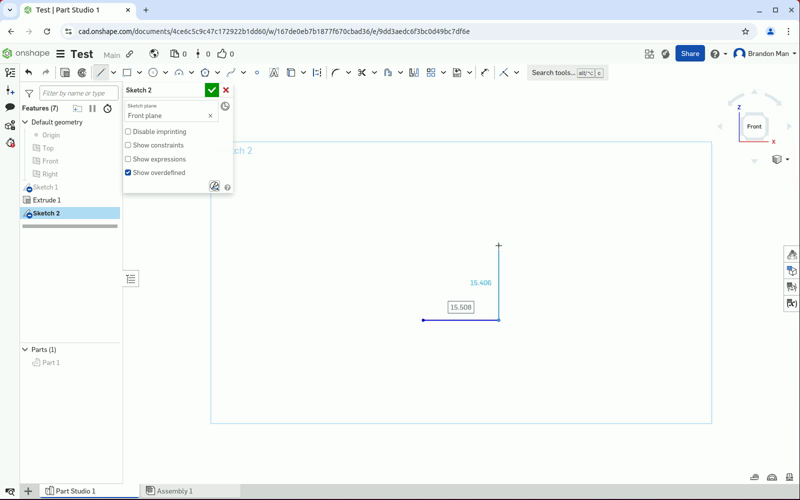
click(498, 245)
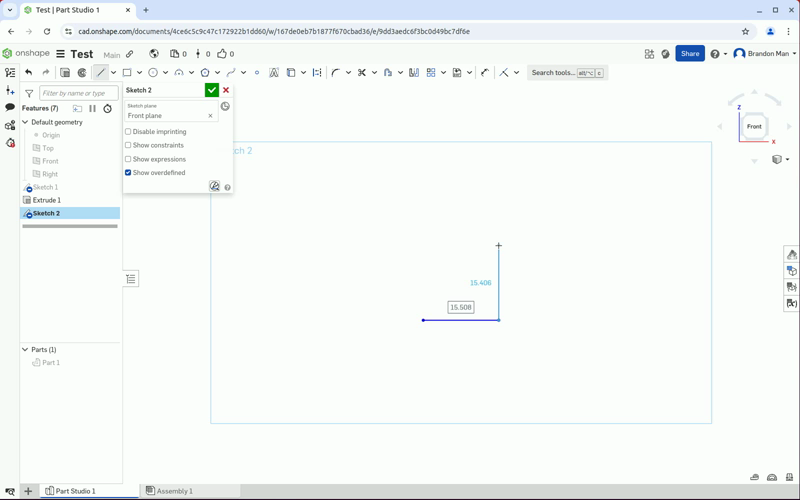
key_up(shift)
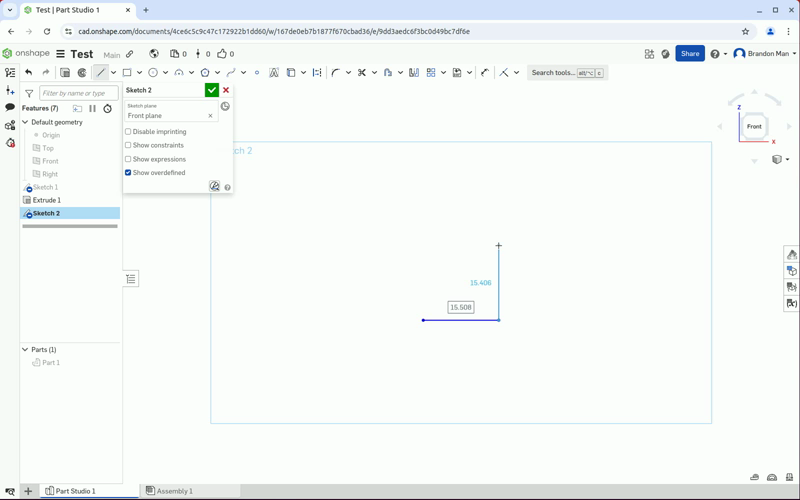
key_down(shift)
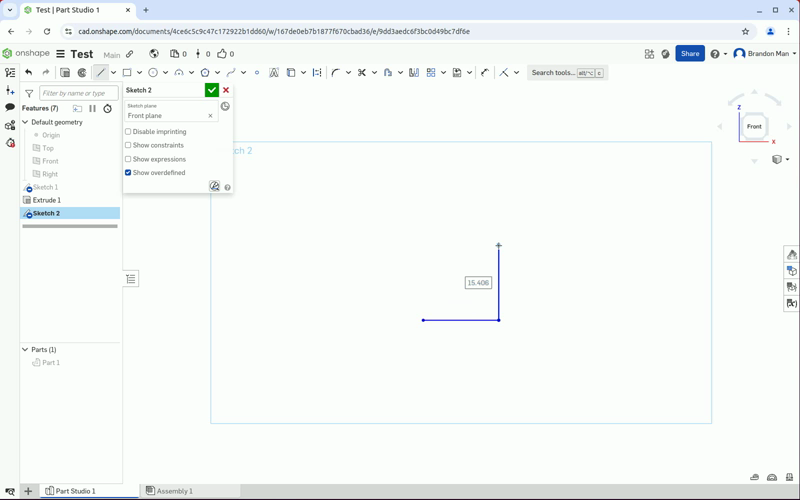
mouse_move(423, 245)
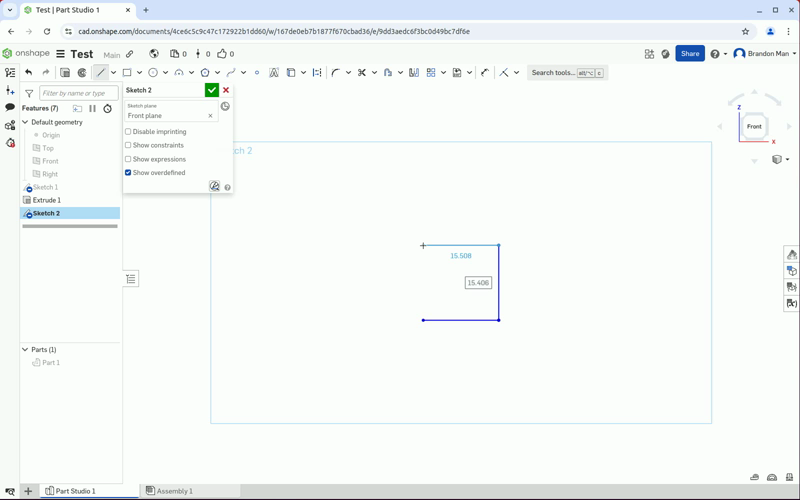
click(423, 245)
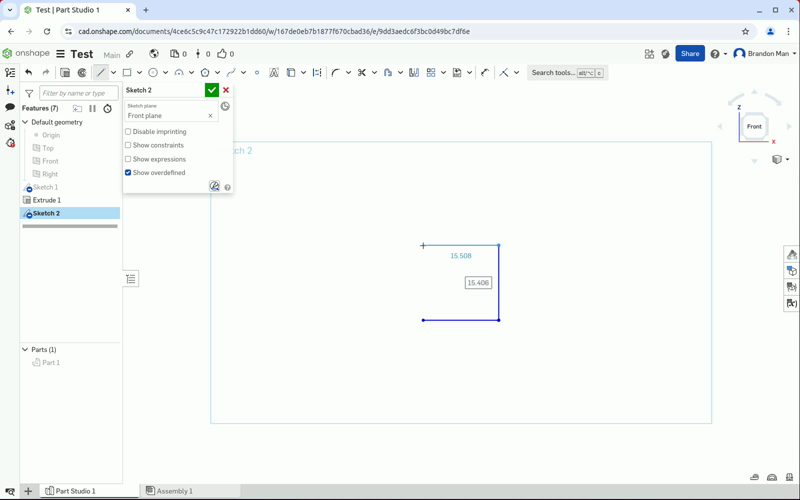
key_up(shift)
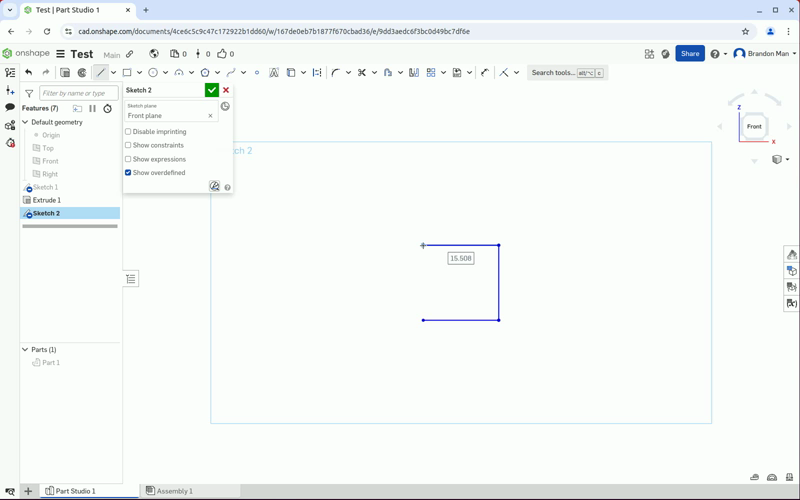
key_down(shift)
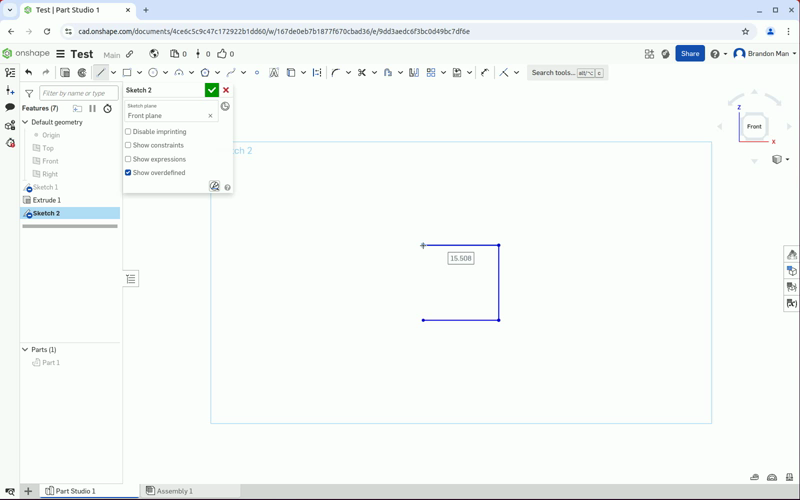
mouse_move(423, 320)
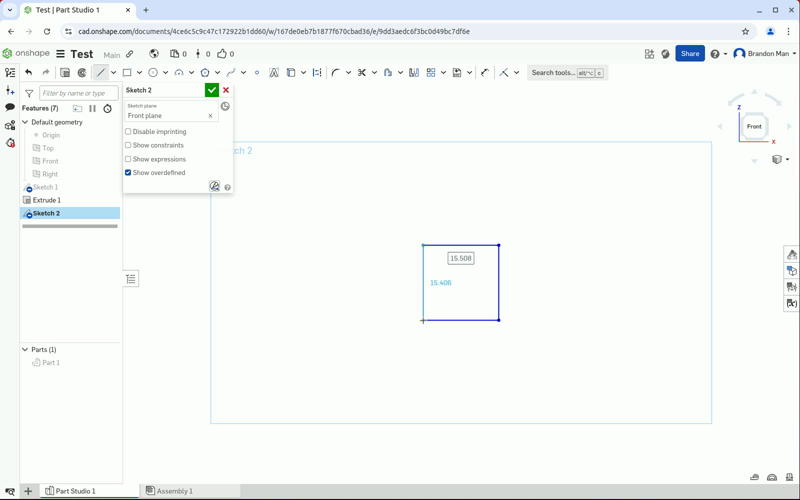
key_up(shift)
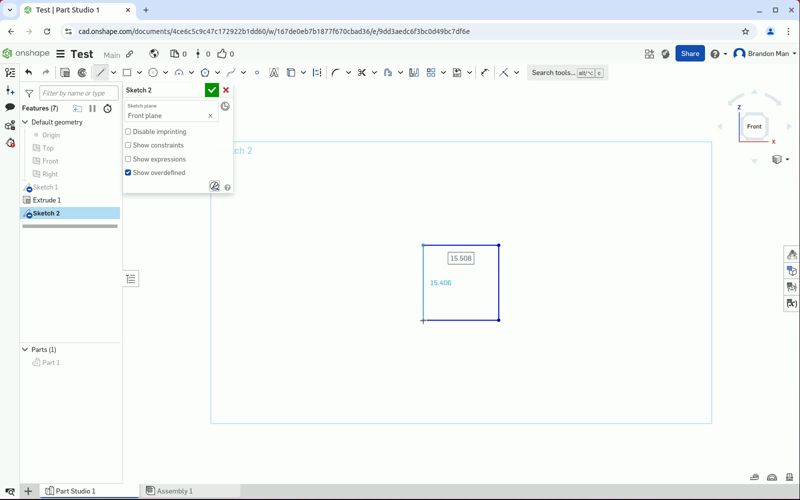
click(423, 320)
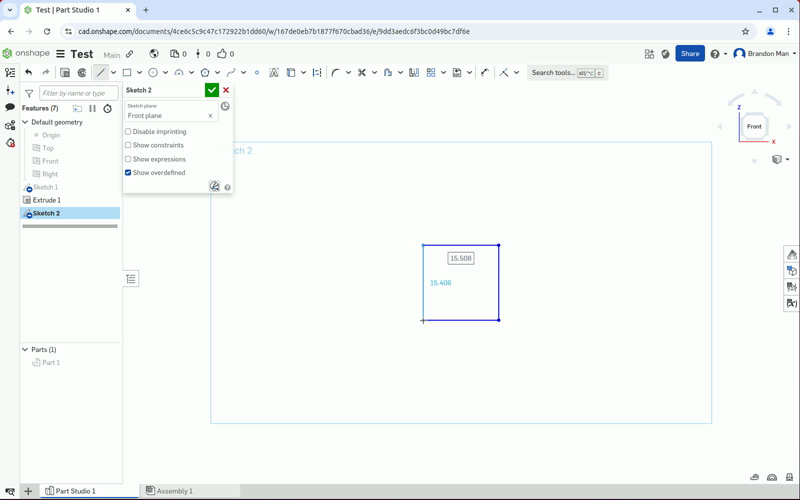
key(esc)
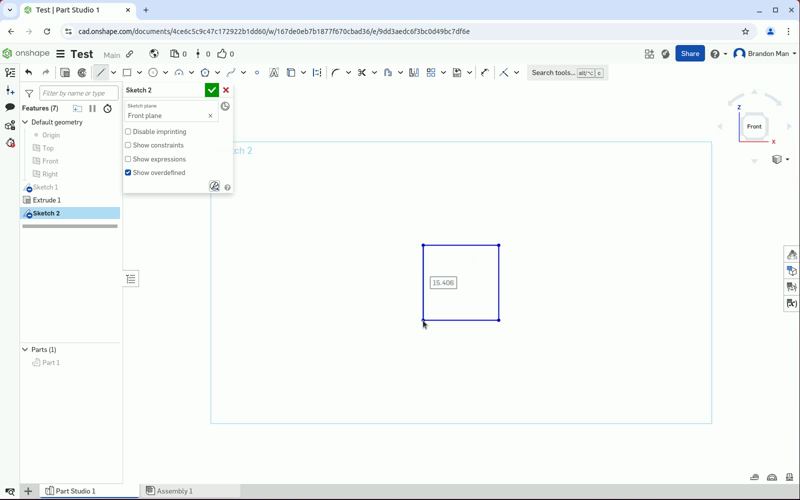
key(c)
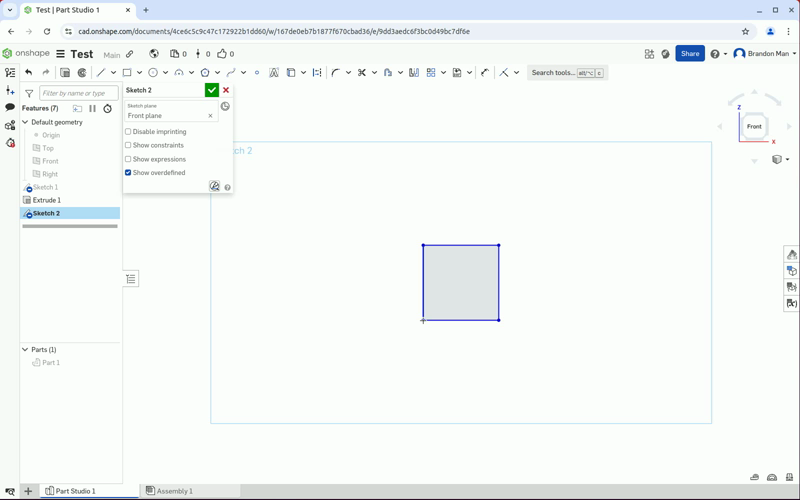
key_down(shift)
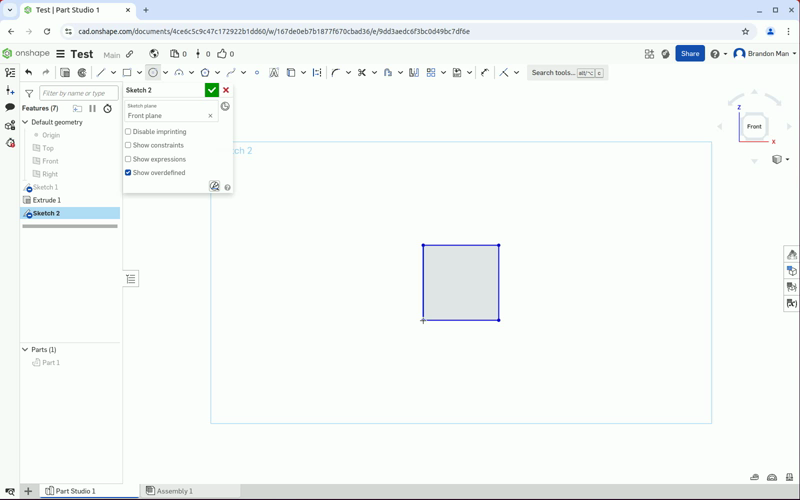
mouse_move(461, 282)
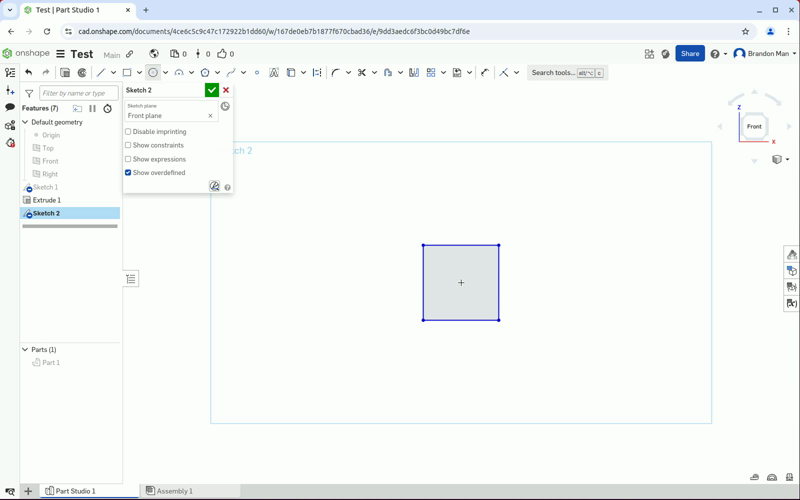
click(461, 282)
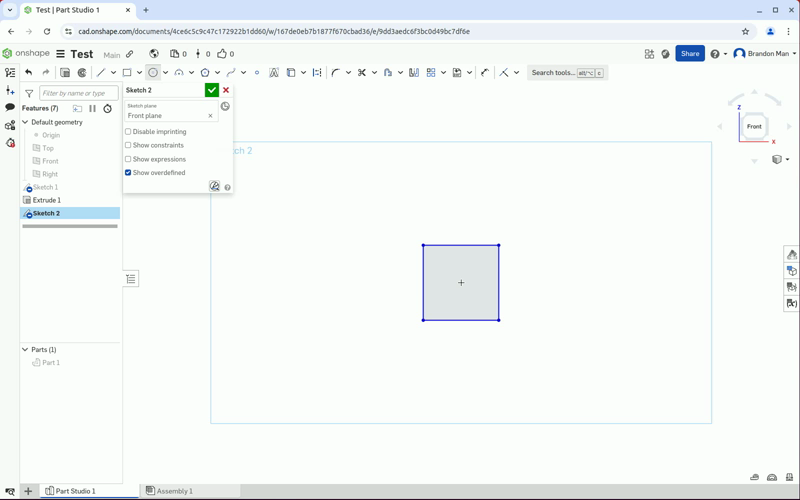
key_up(shift)
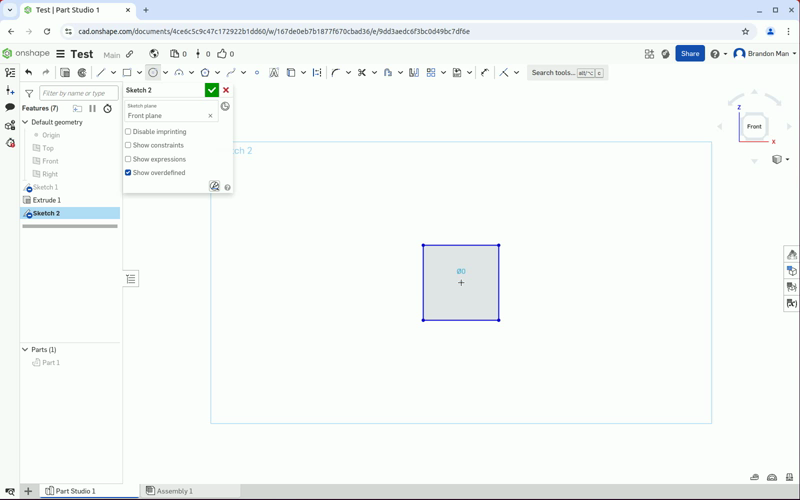
mouse_move(476, 282)
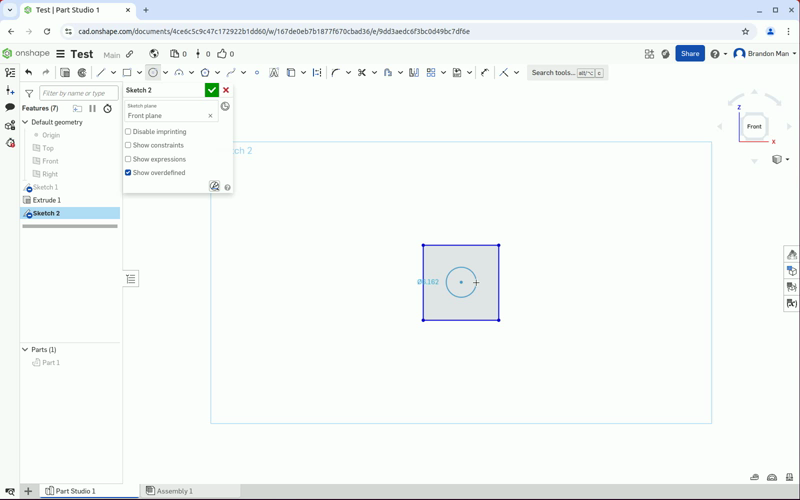
click(476, 282)
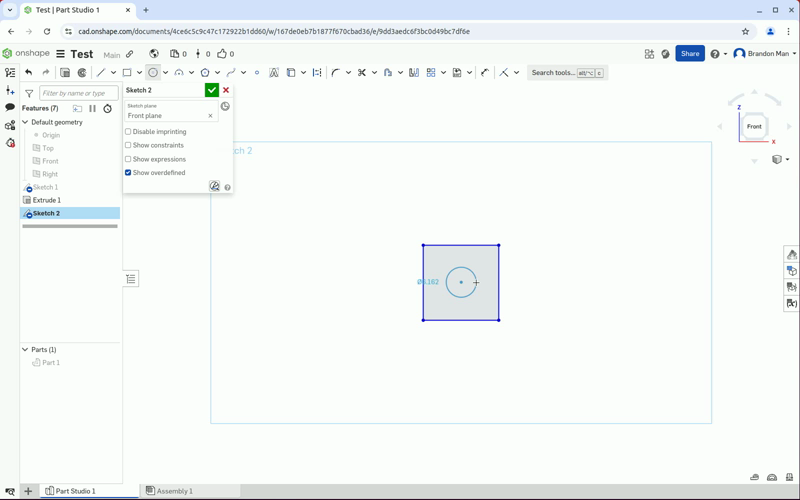
key(esc)
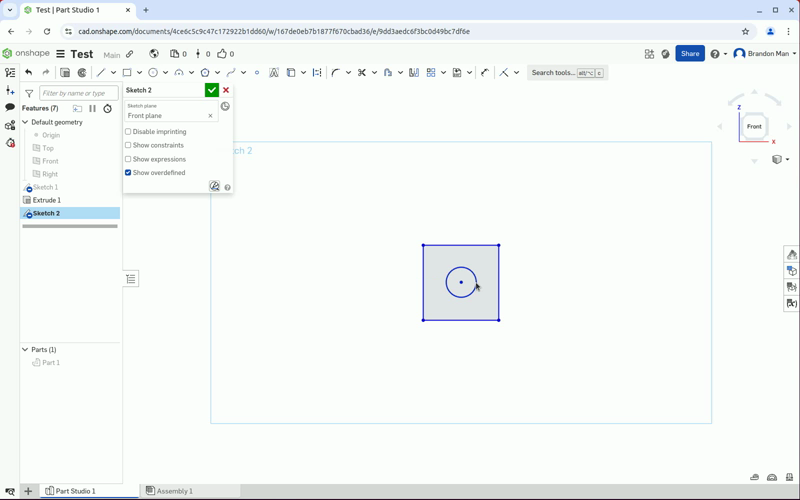
mouse_move(446, 308)
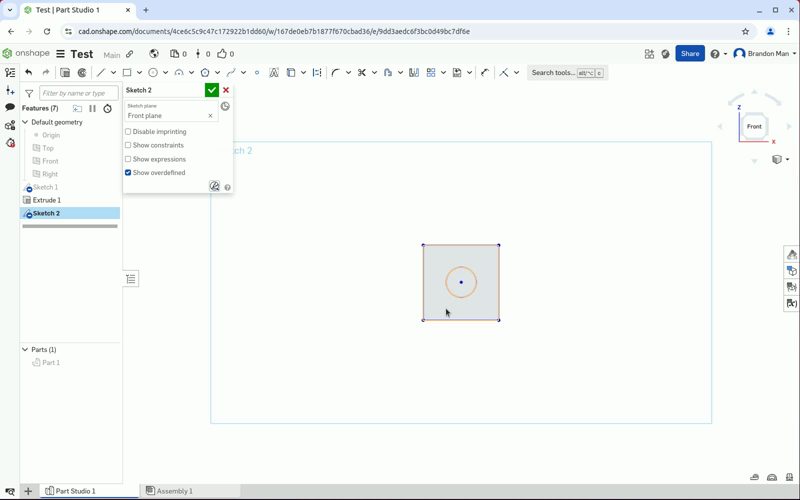
click(446, 308)
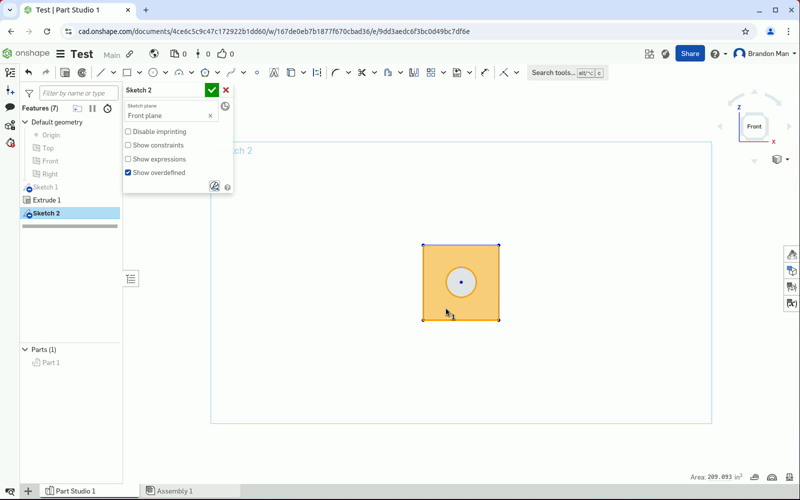
mouse_move(73, 352)
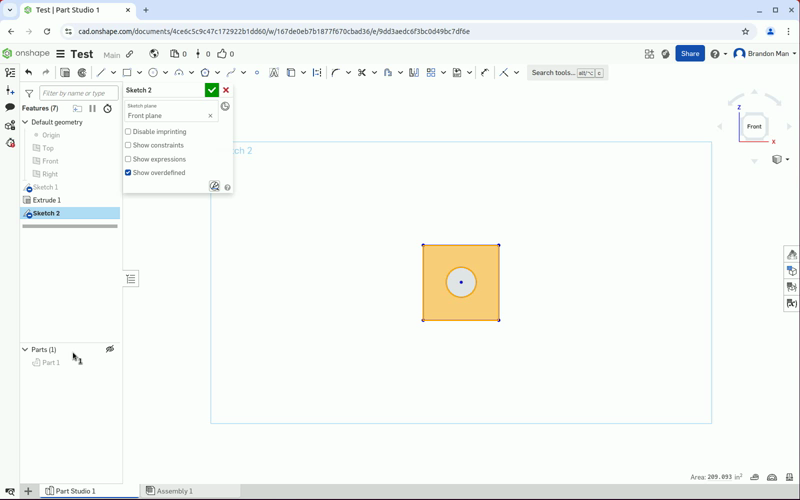
key(shift+y)
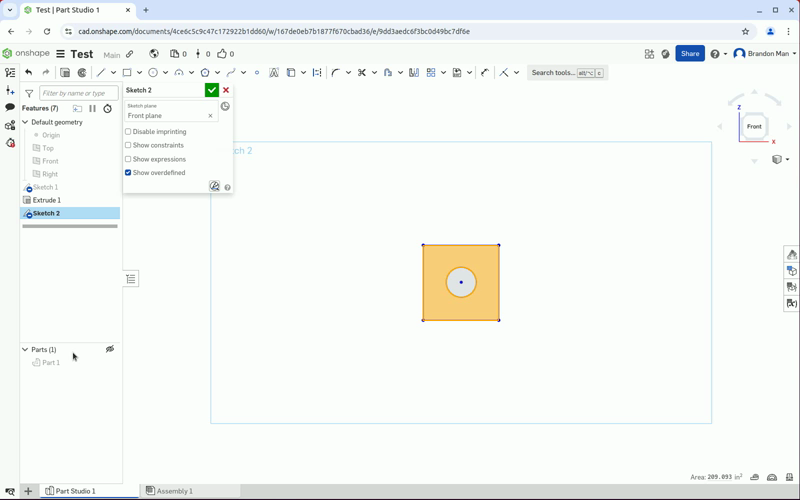
key(shift+e)
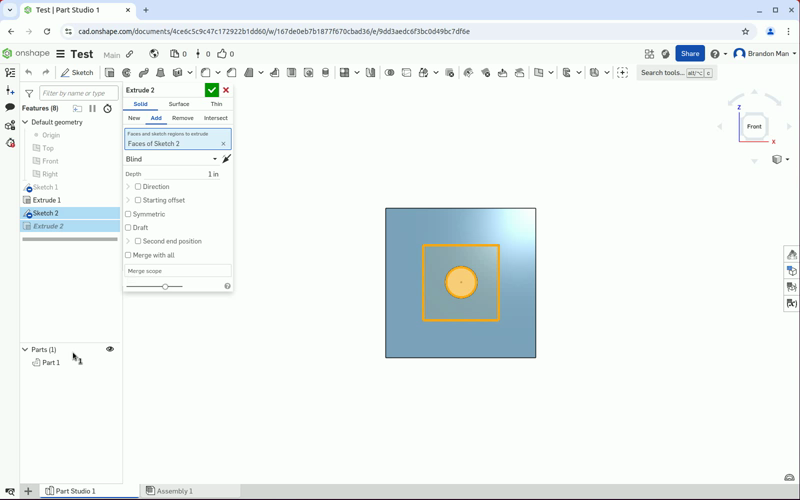
mouse_move(143, 106)
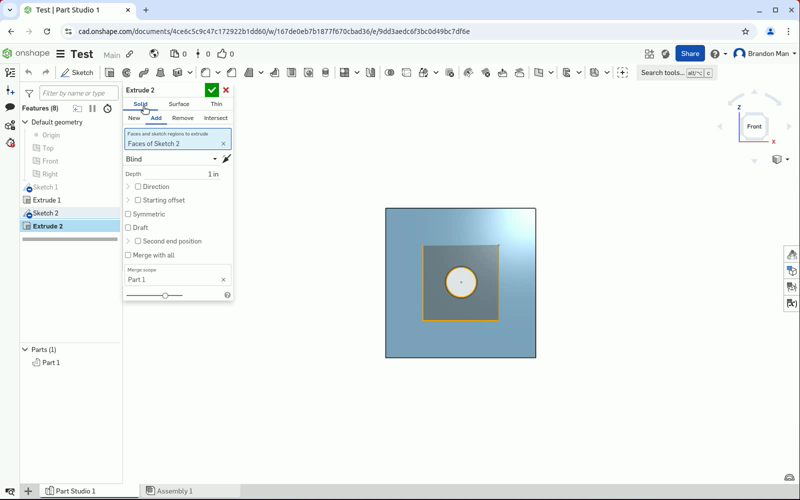
click(143, 106)
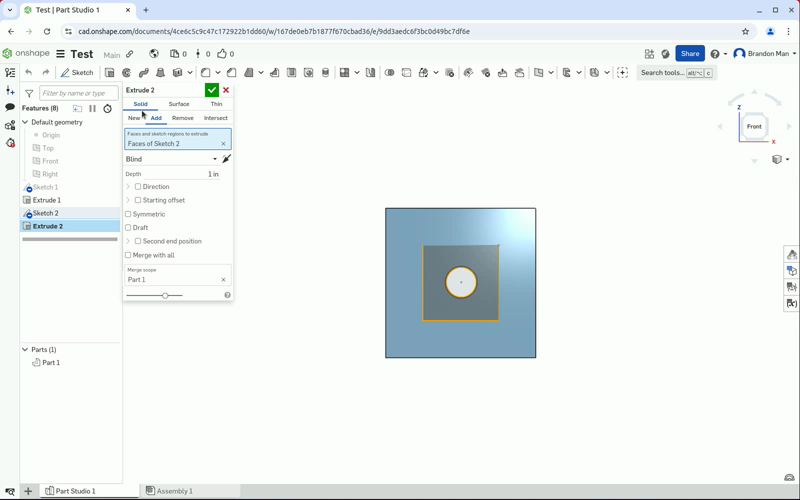
mouse_move(137, 120)
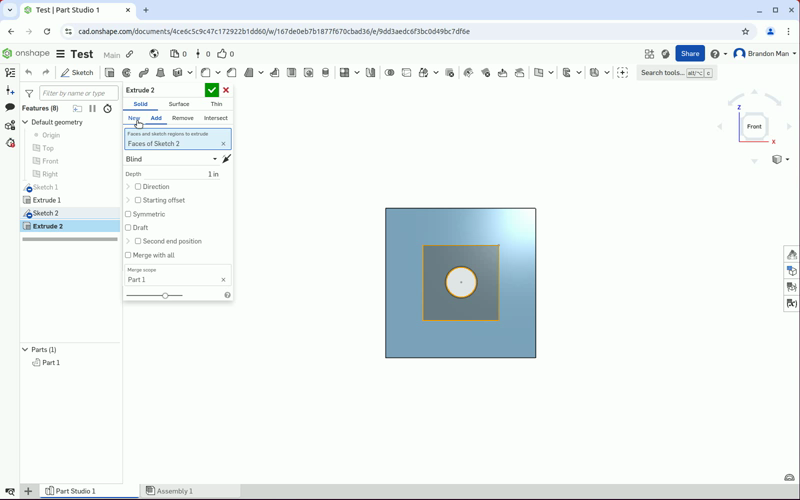
click(137, 120)
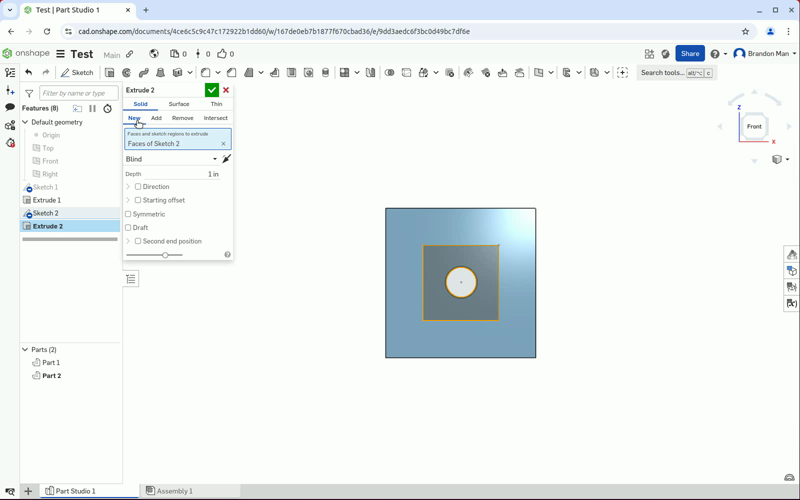
key(tab, 4)
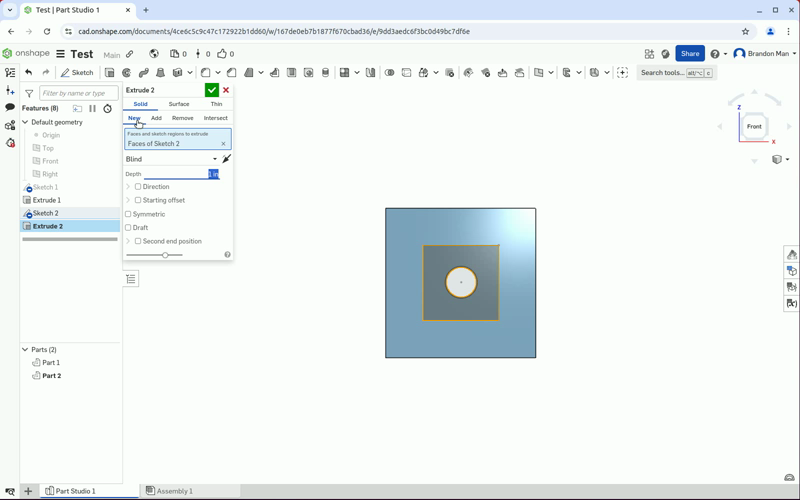
text(-23.108)
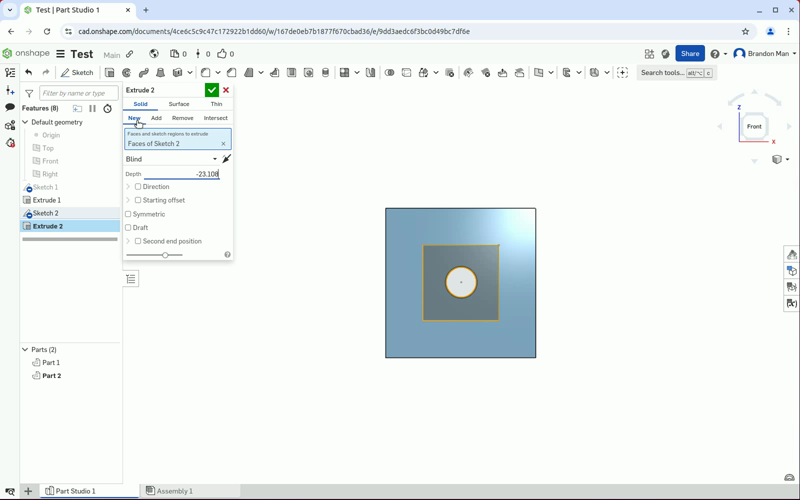
key(enter)
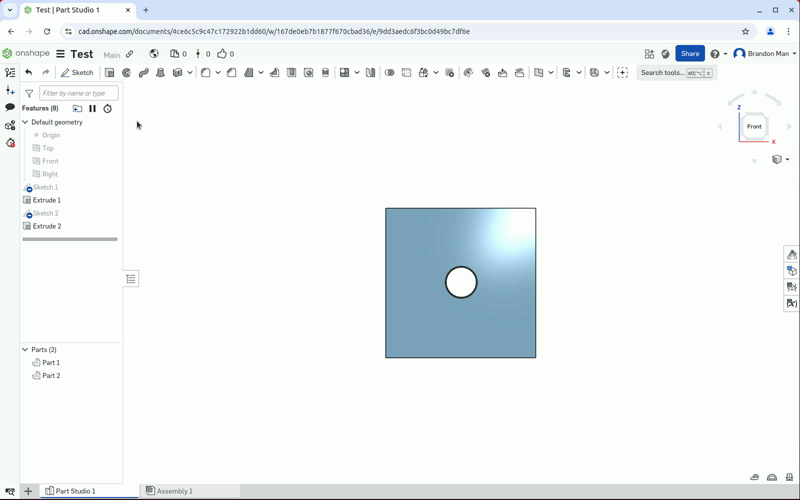
key(shift+h)
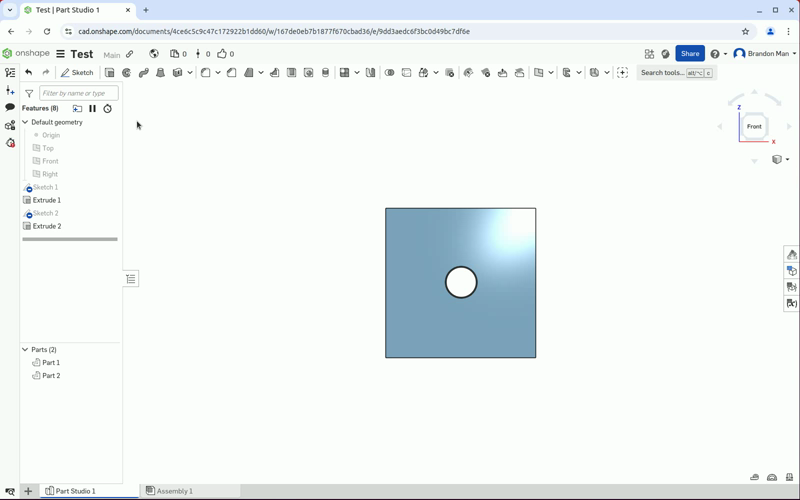
key(shift+h)
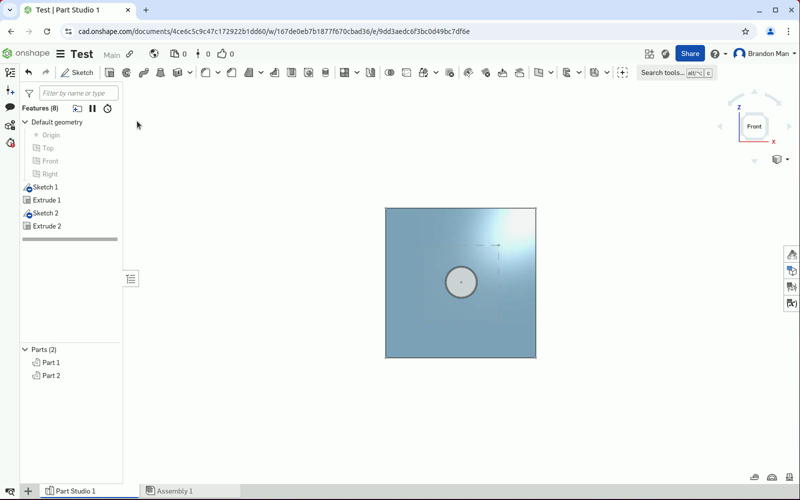
key(shift+7)
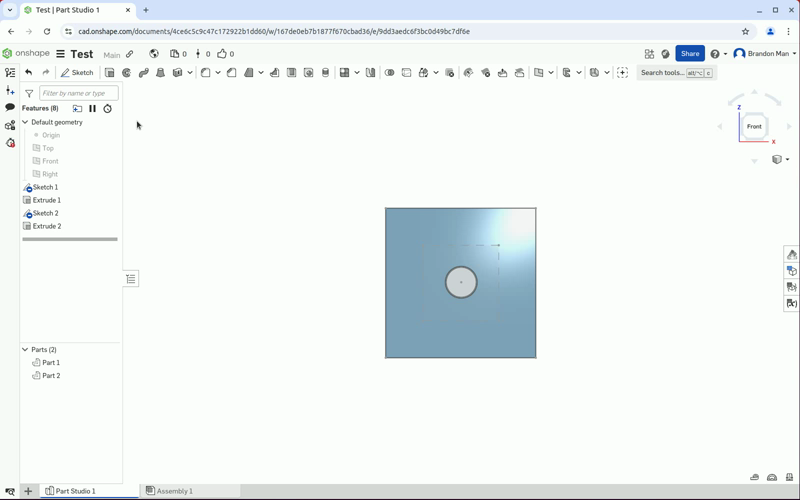
key(left, 2)
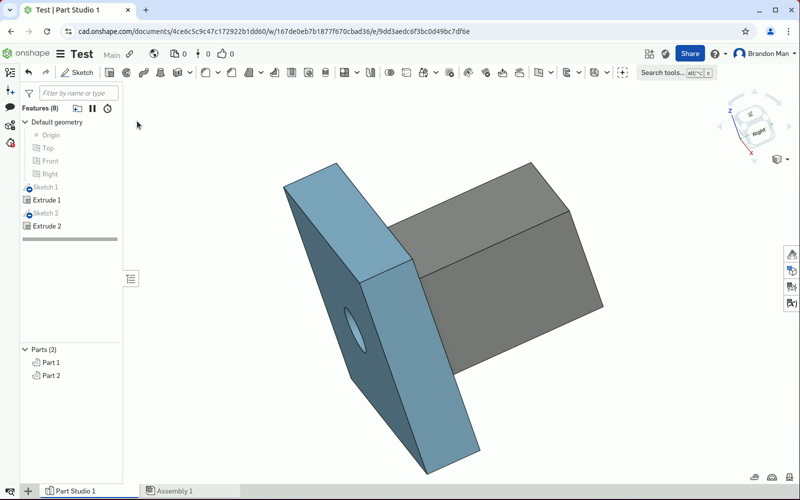
key(down, 2)
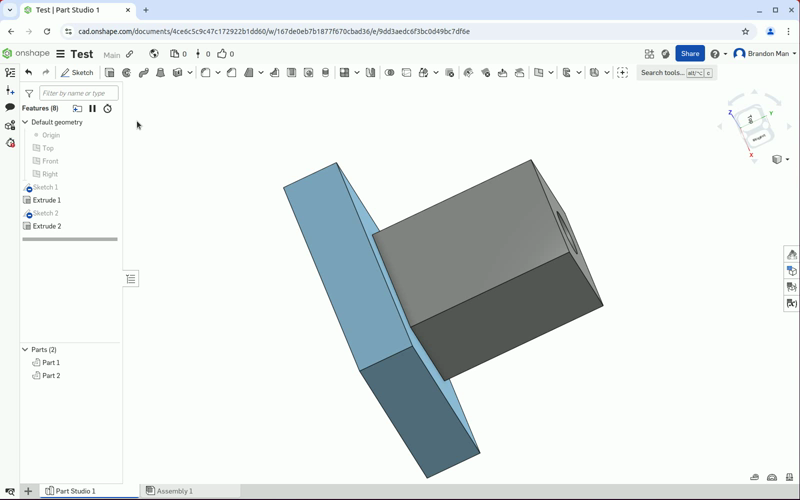
key(up, 2)
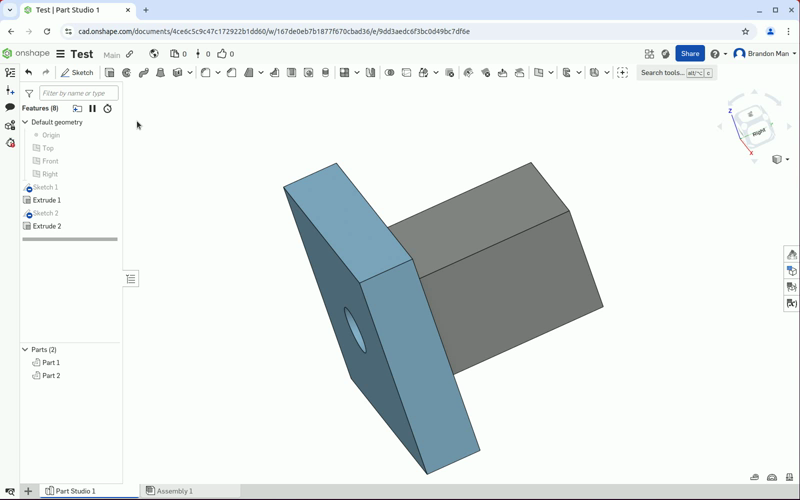
key(right, 2)
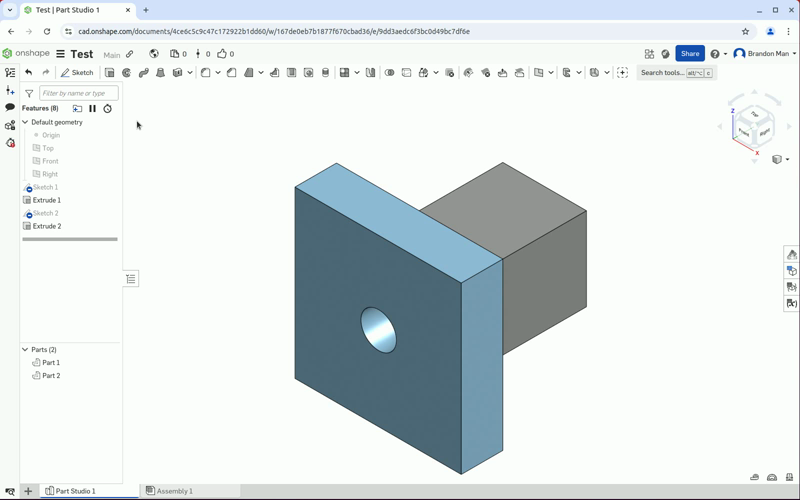
mouse_move(73, 189)
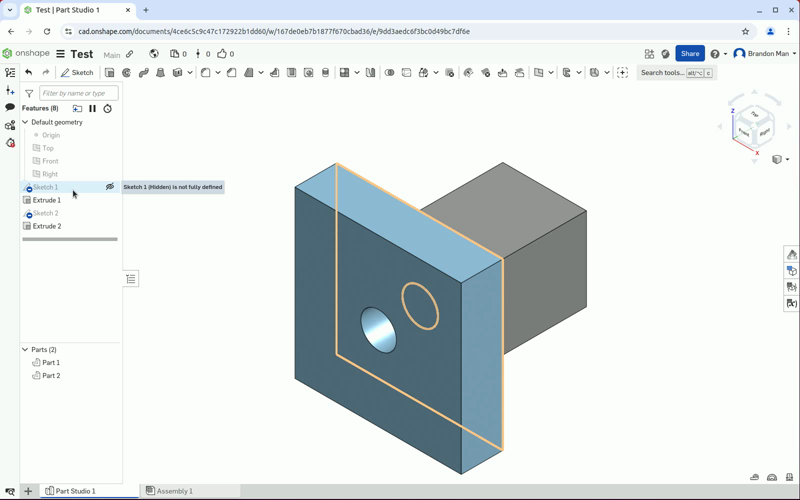
click(73, 189)